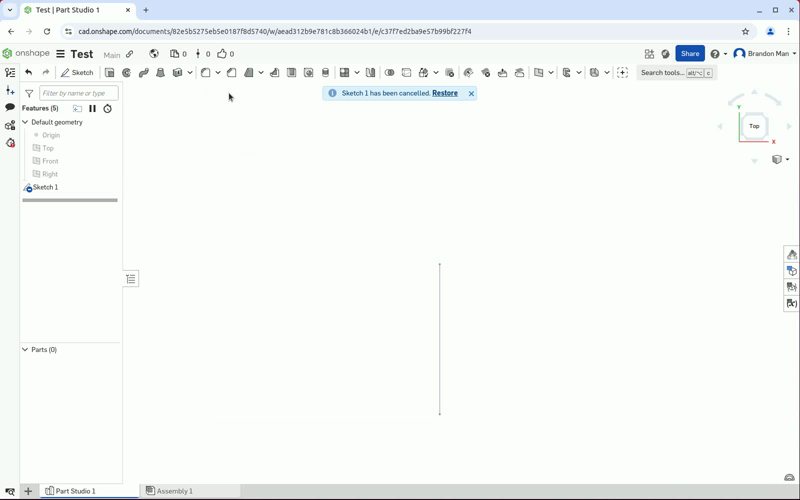
key(shift+h)
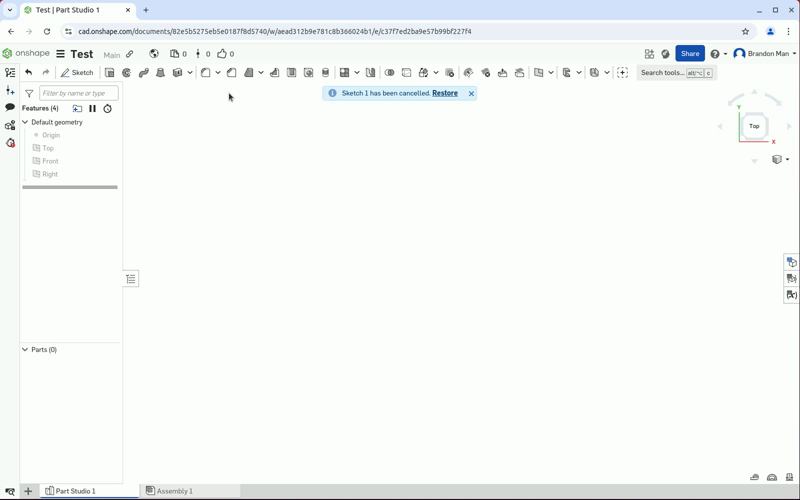
mouse_move(73, 352)
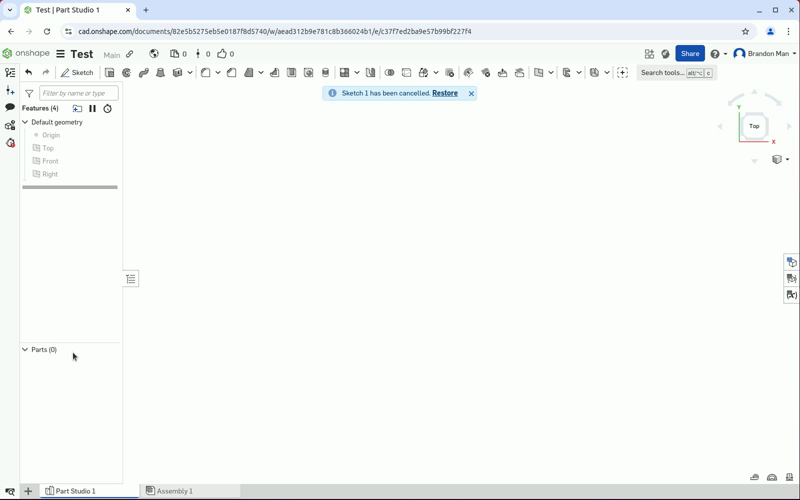
key(y)
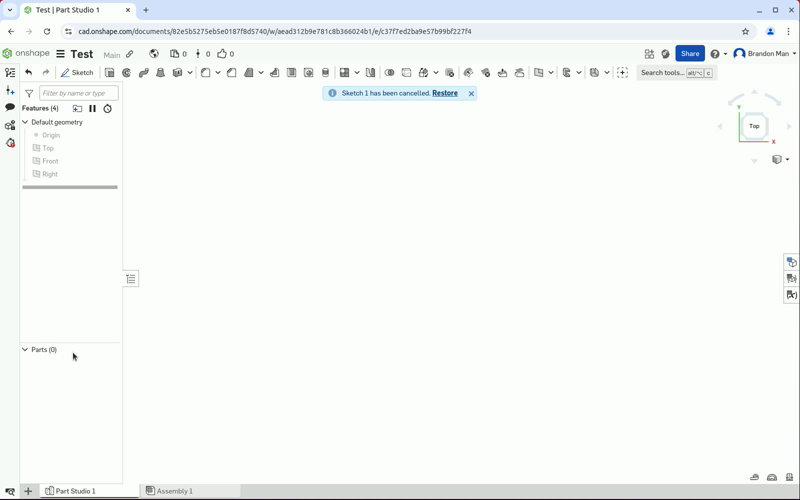
key(shift+p)
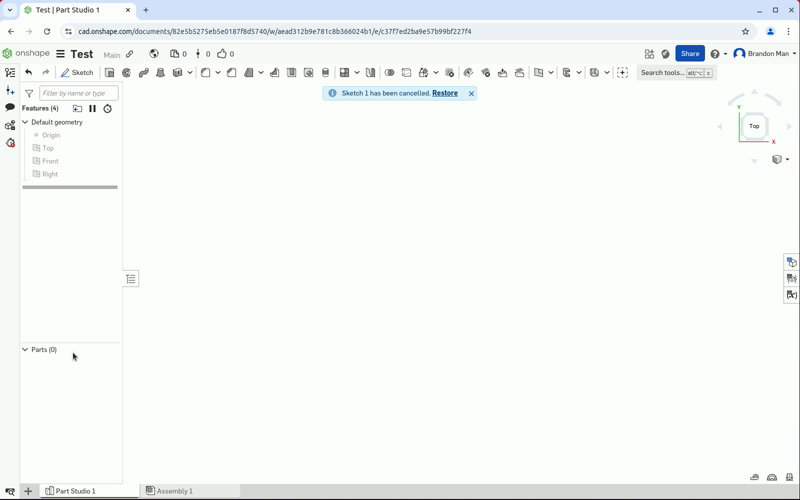
key(space)
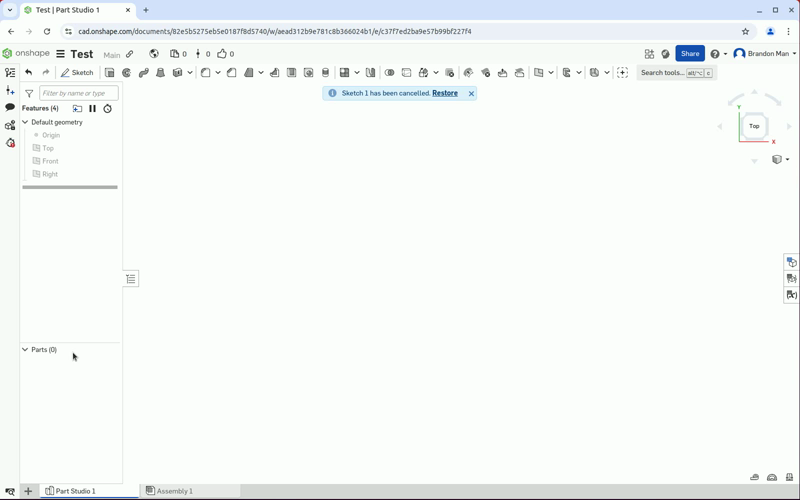
key_down(shift)
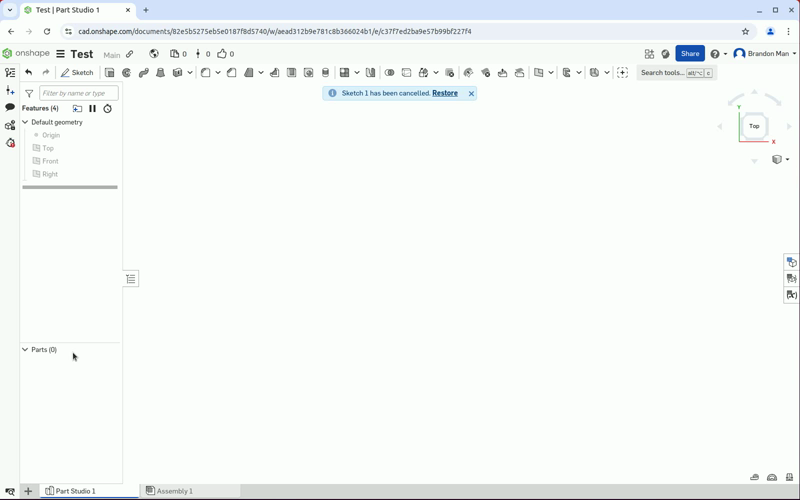
key(up)
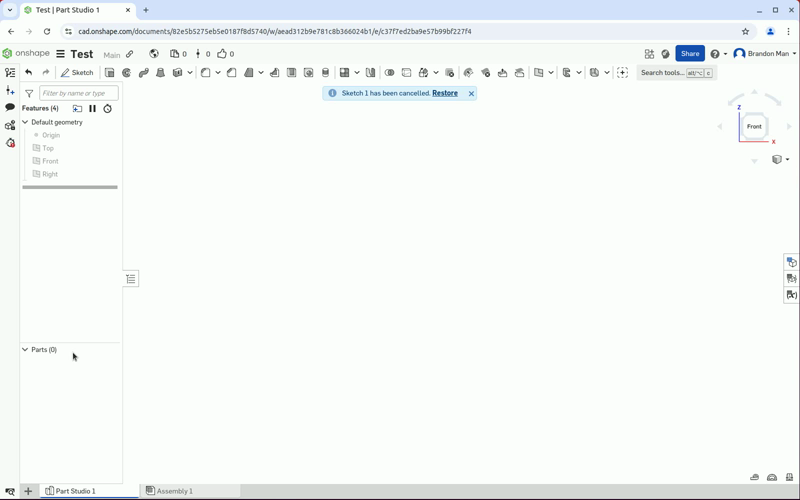
key_up(shift)
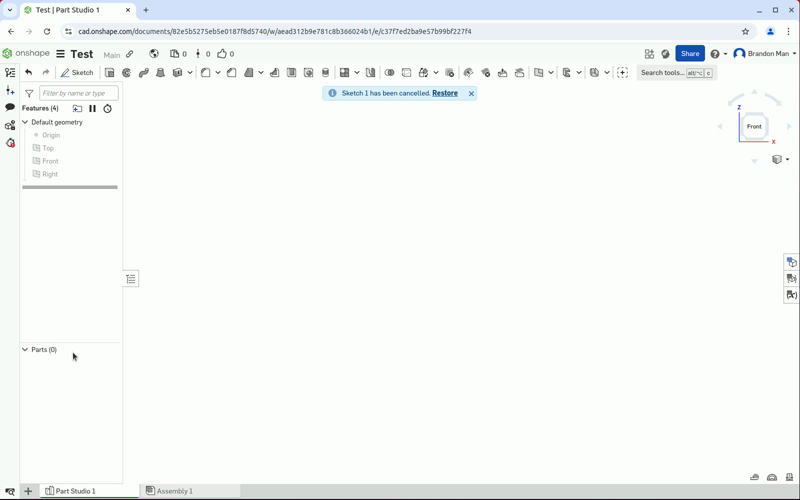
mouse_move(73, 352)
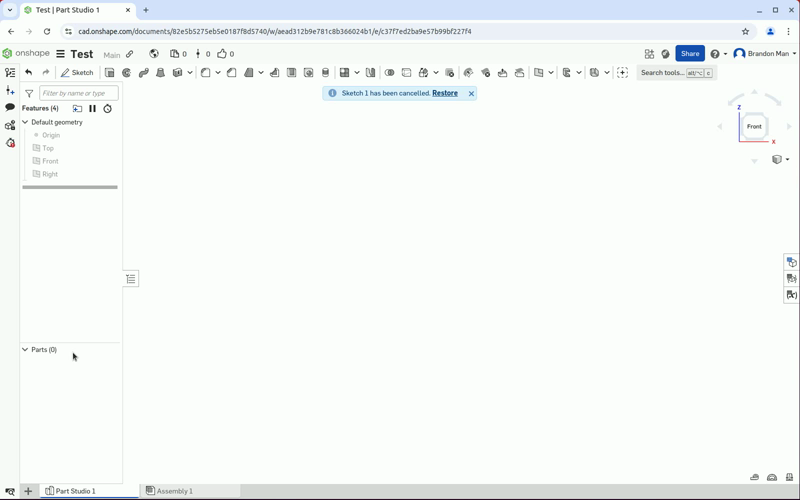
key(shift+y)
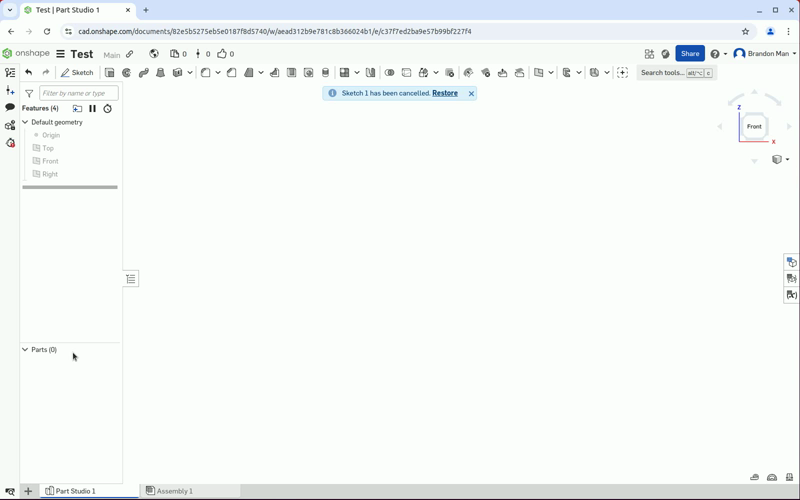
key(shift+s)
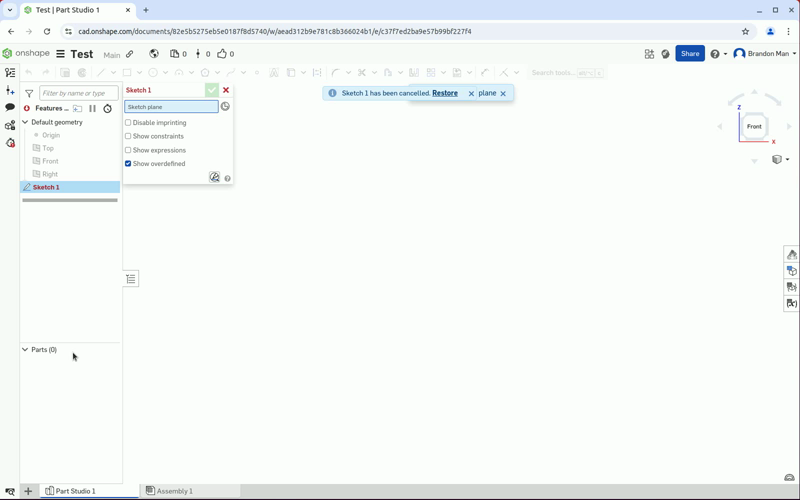
mouse_move(73, 163)
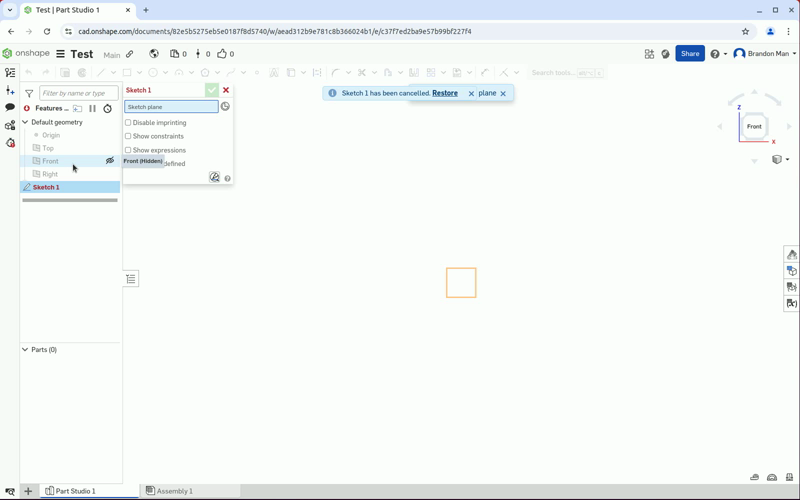
click(73, 163)
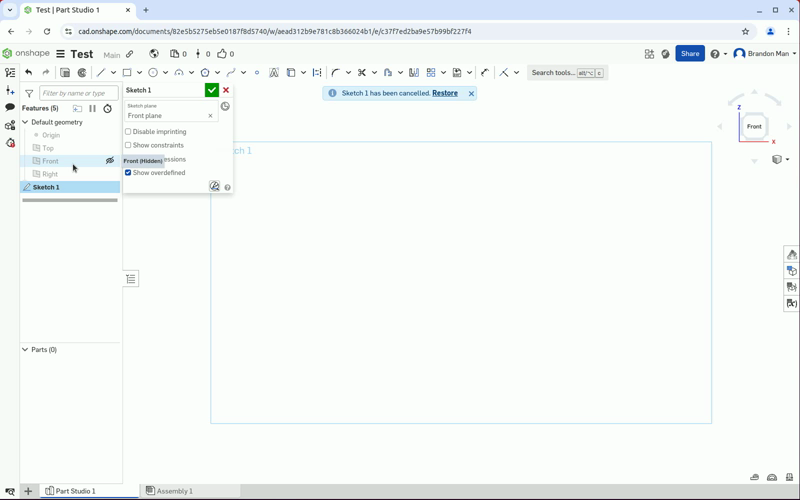
mouse_move(73, 352)
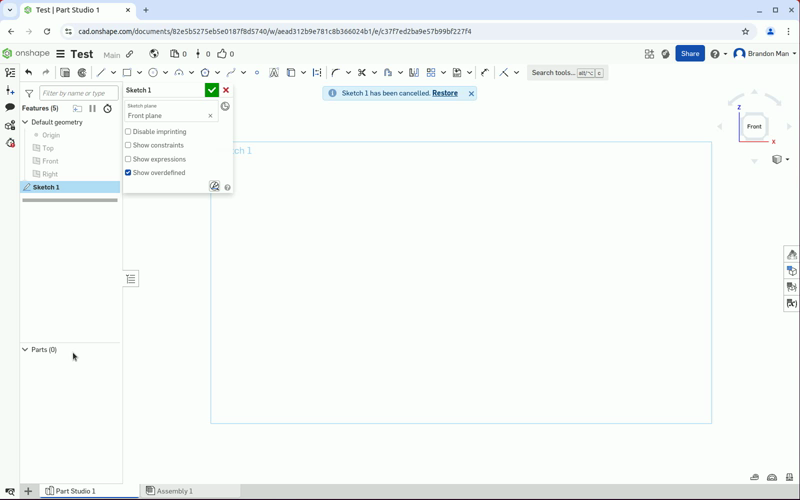
key(y)
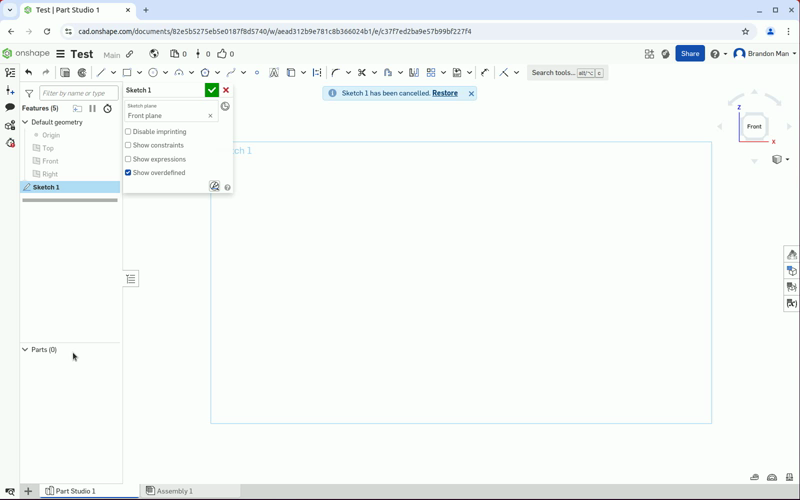
key(l)
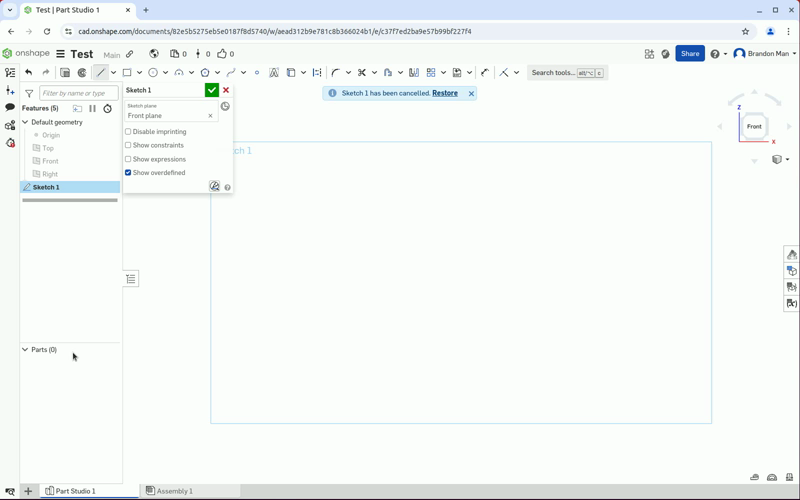
key_down(shift)
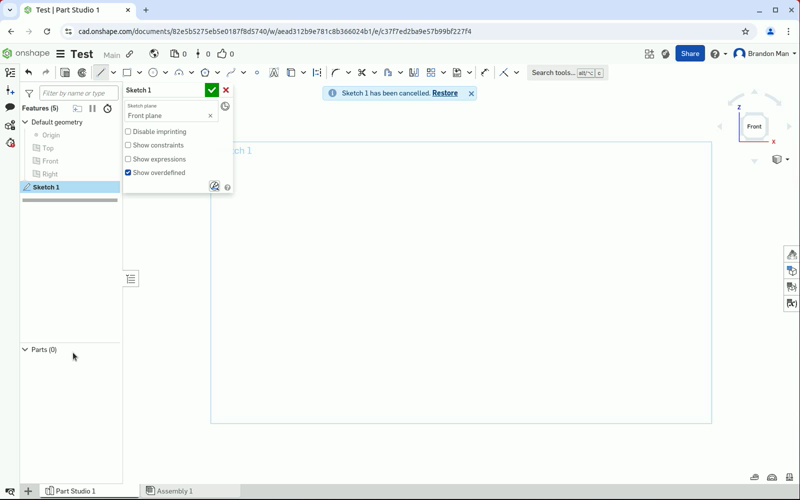
mouse_move(404, 381)
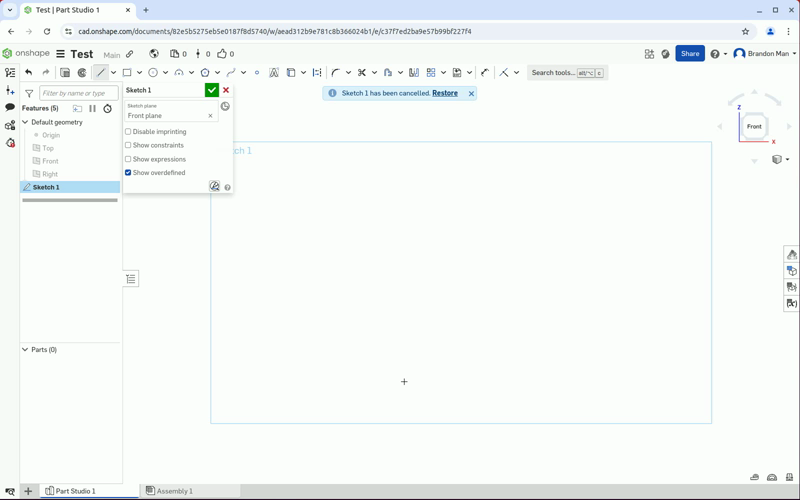
click(404, 381)
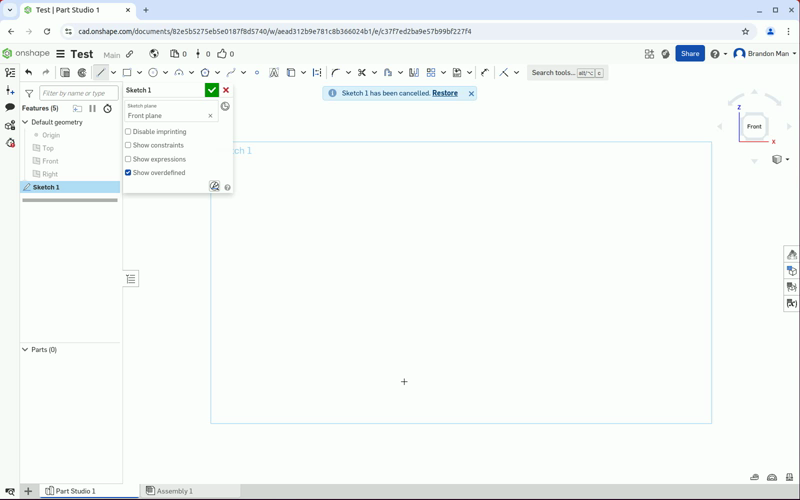
key_up(shift)
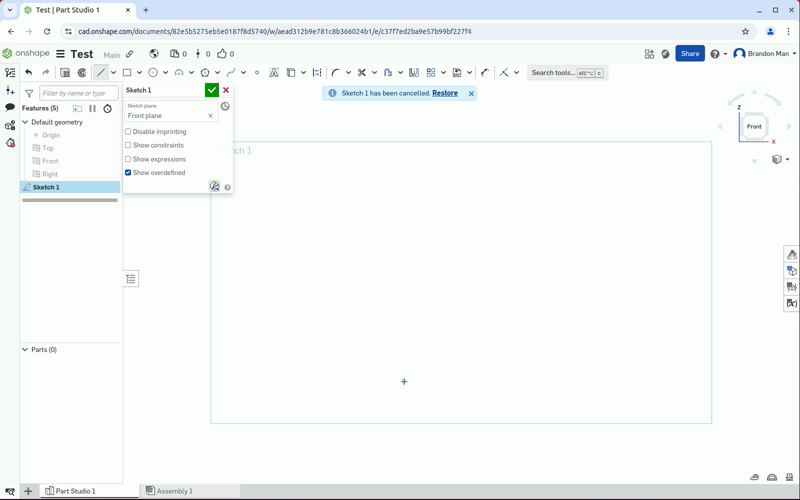
key_down(shift)
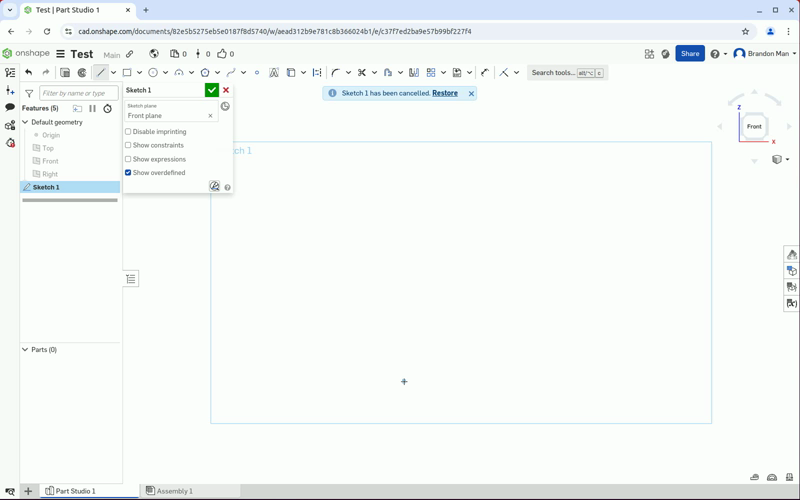
mouse_move(516, 381)
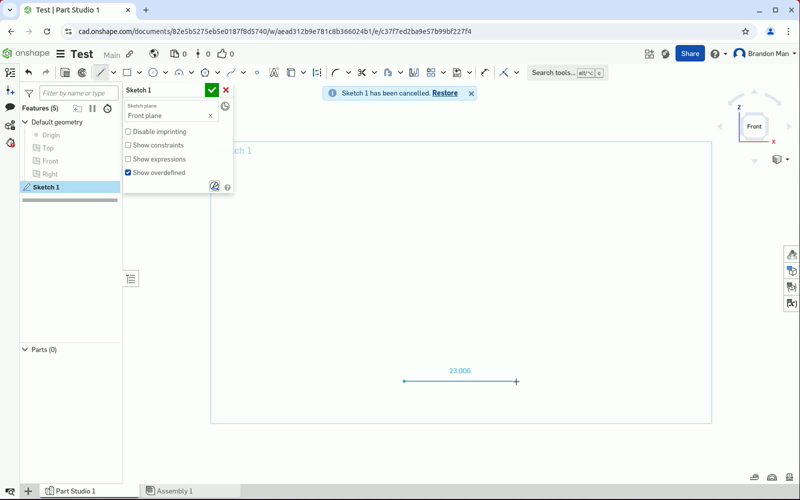
click(516, 381)
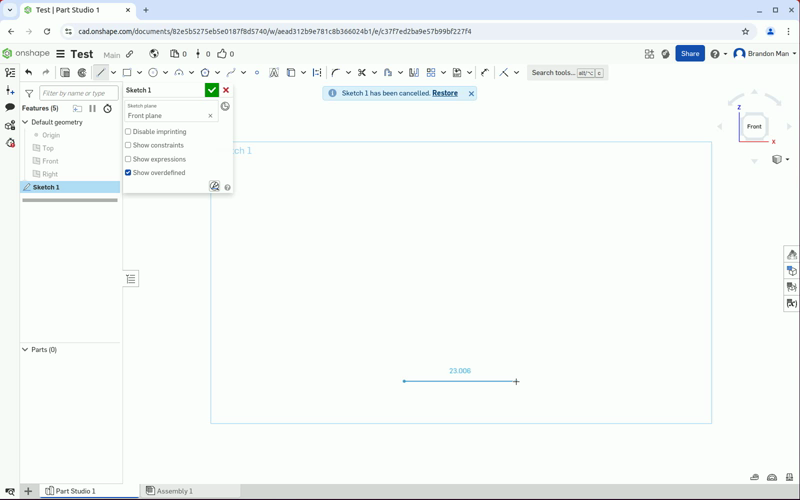
key_up(shift)
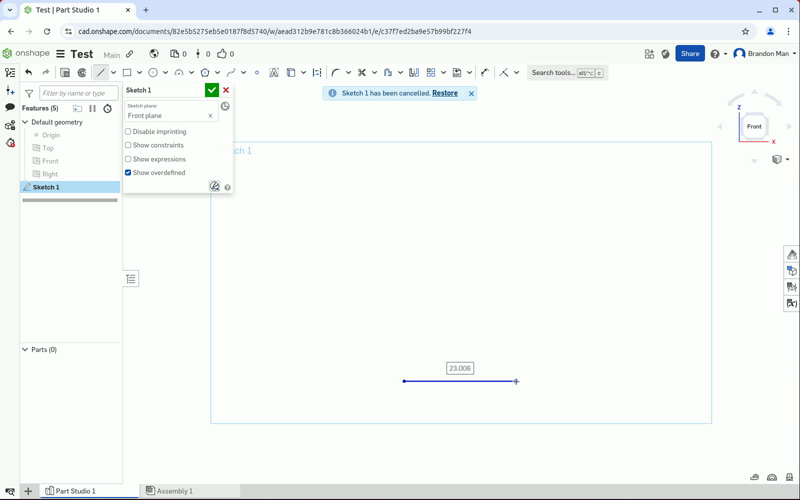
key_down(shift)
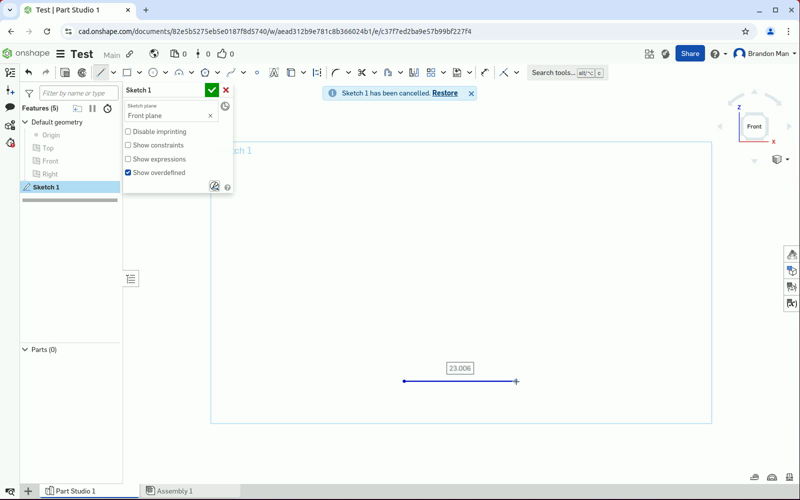
mouse_move(516, 185)
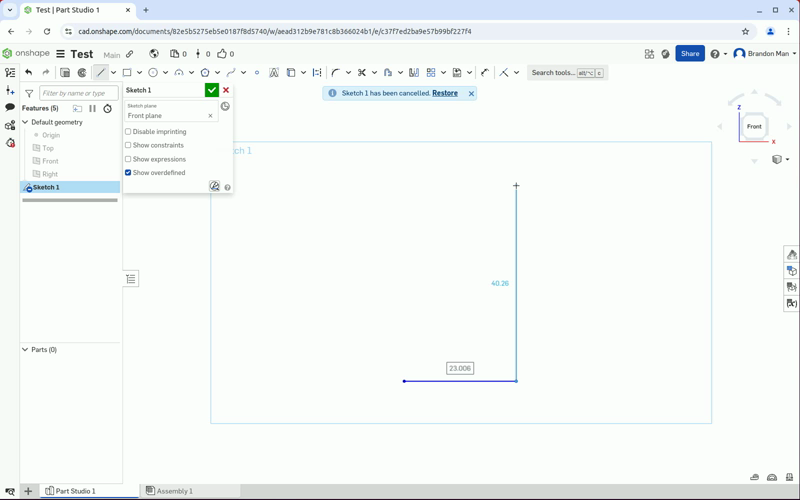
click(516, 185)
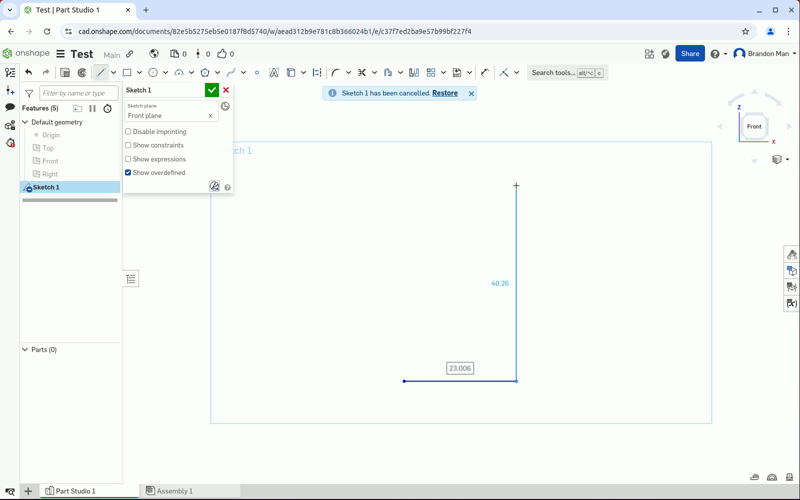
key_up(shift)
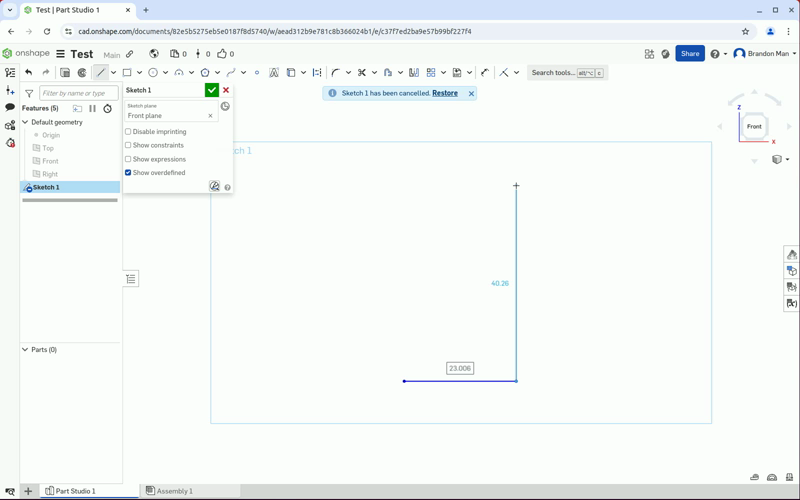
key_down(shift)
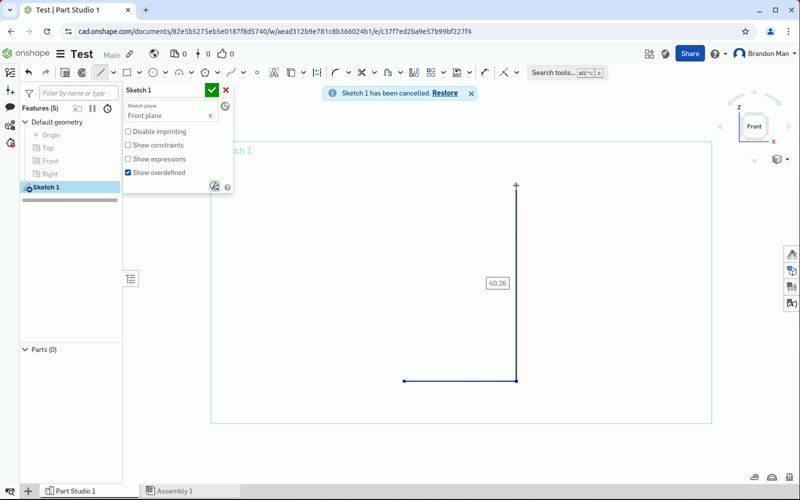
mouse_move(404, 185)
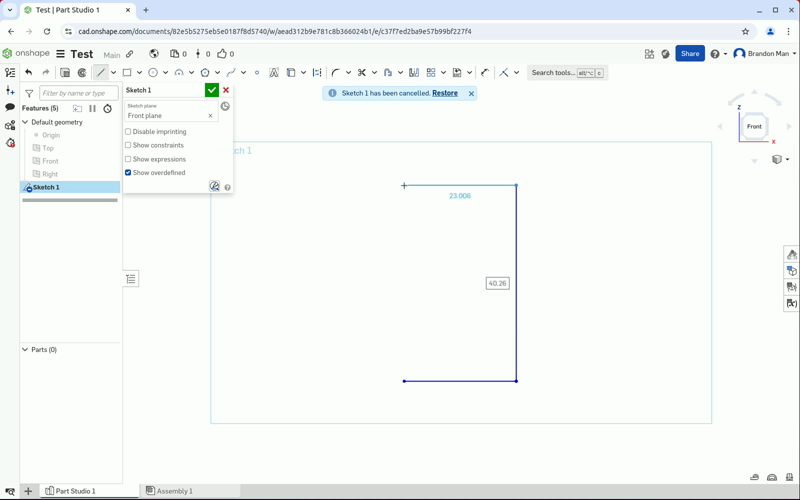
click(404, 185)
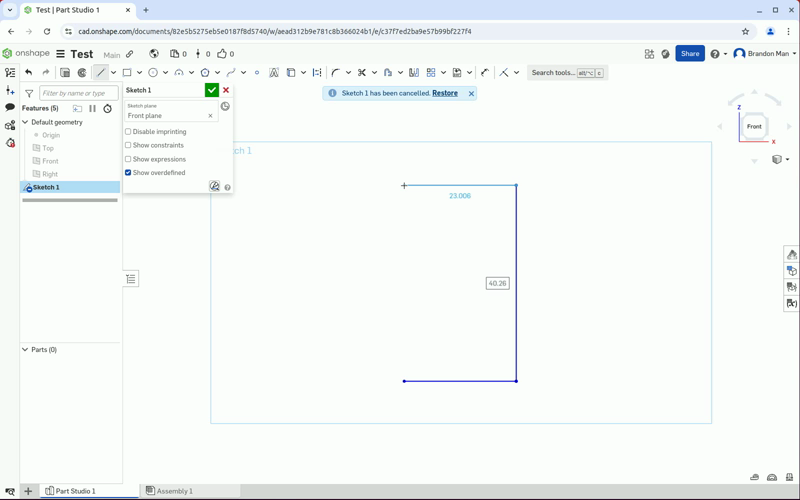
key_up(shift)
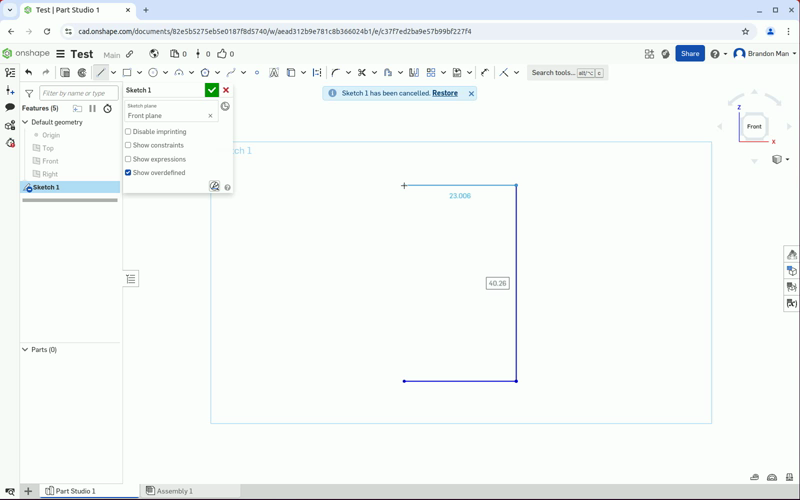
key_down(shift)
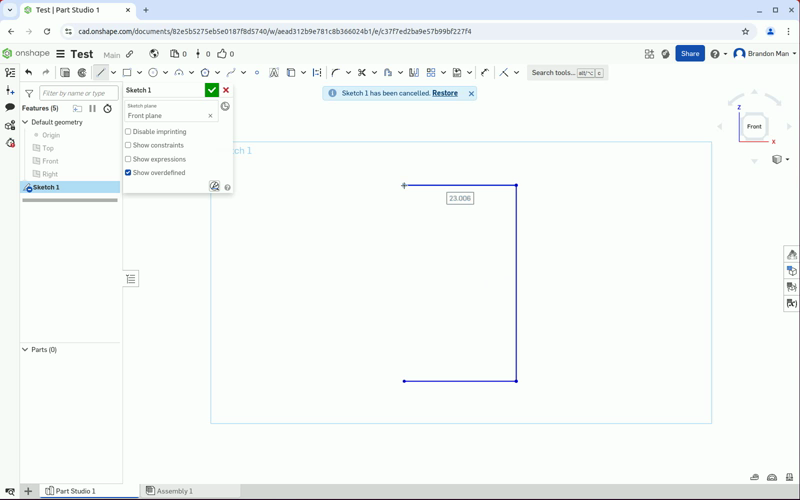
mouse_move(404, 381)
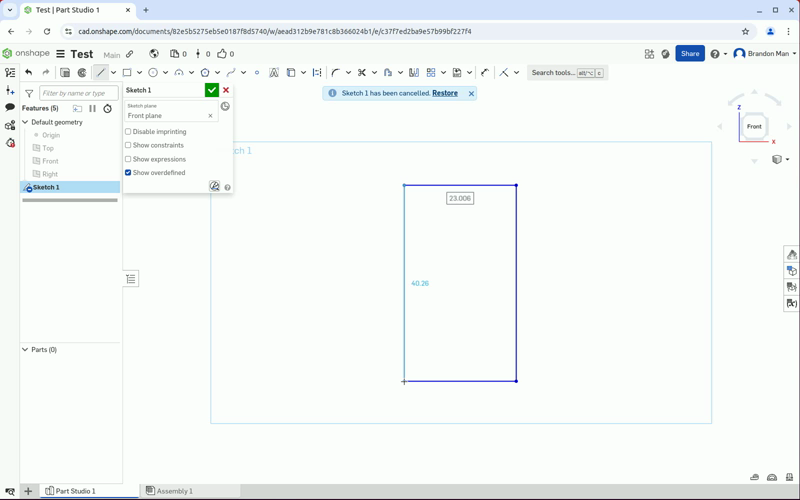
key_up(shift)
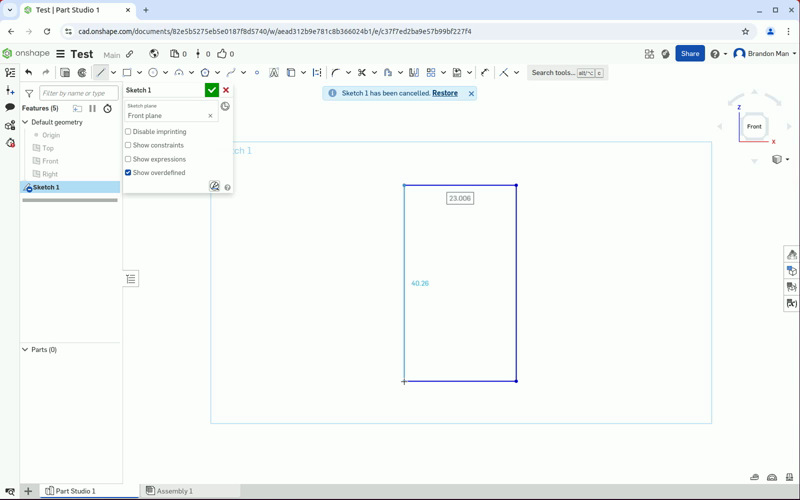
click(404, 381)
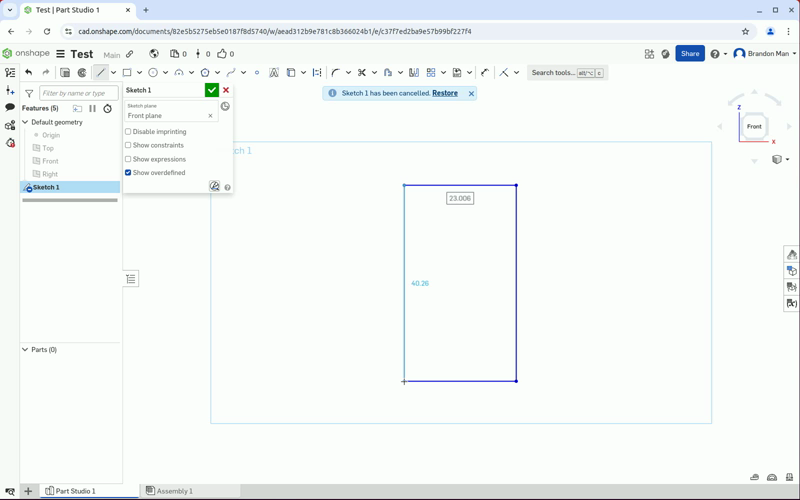
key(esc)
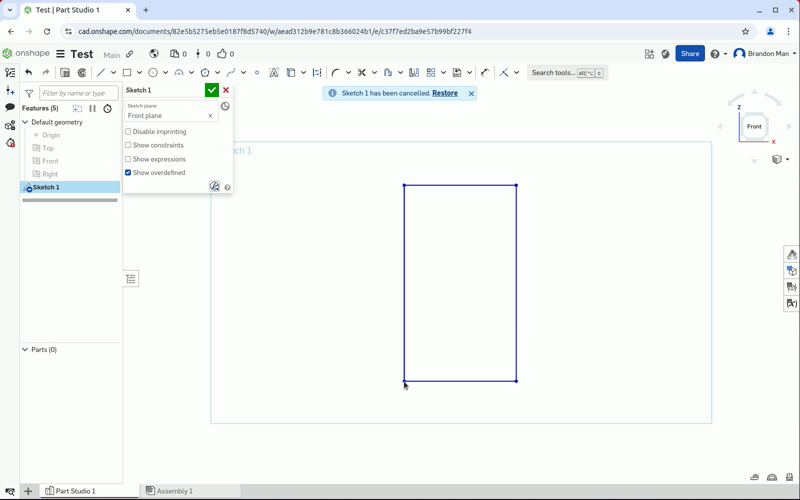
mouse_move(445, 303)
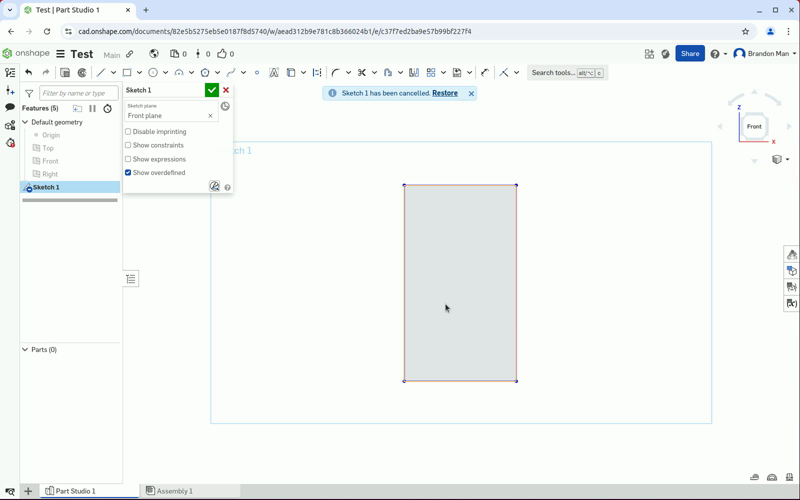
click(445, 303)
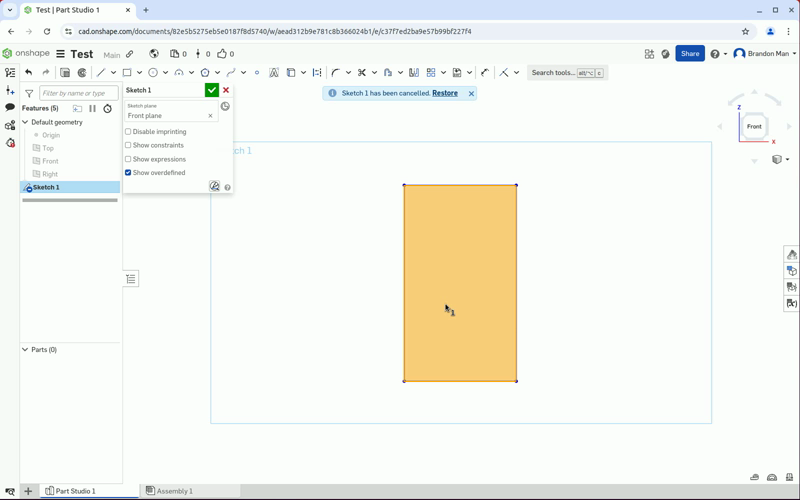
mouse_move(73, 352)
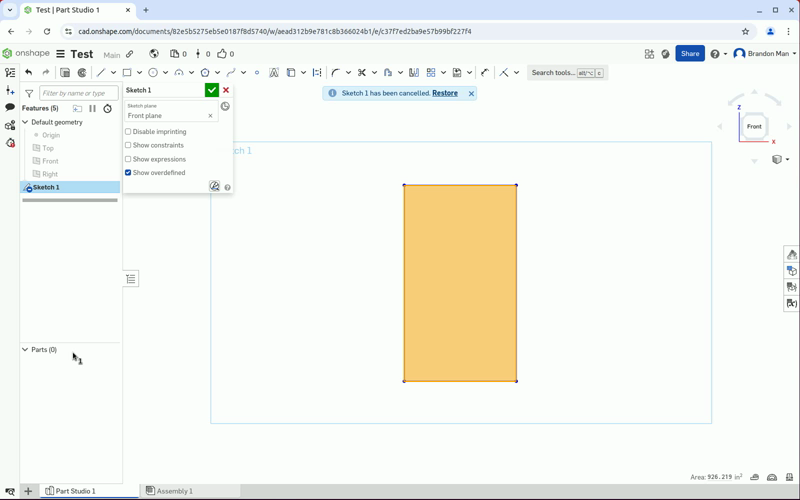
key(shift+y)
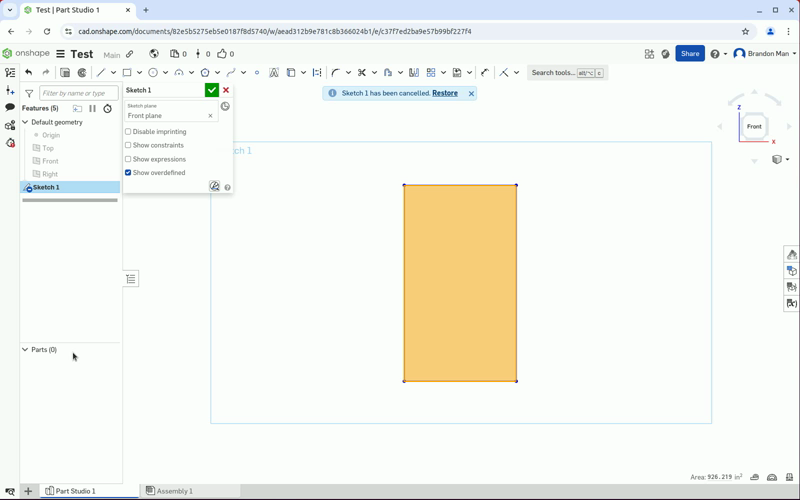
key(shift+e)
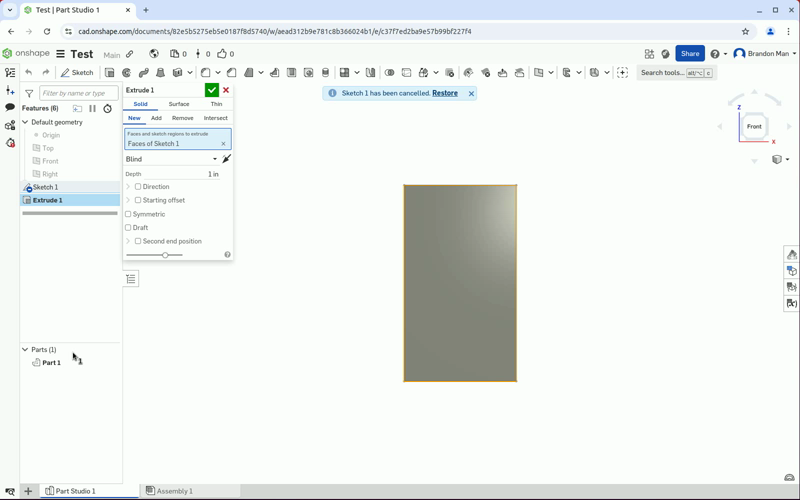
mouse_move(143, 106)
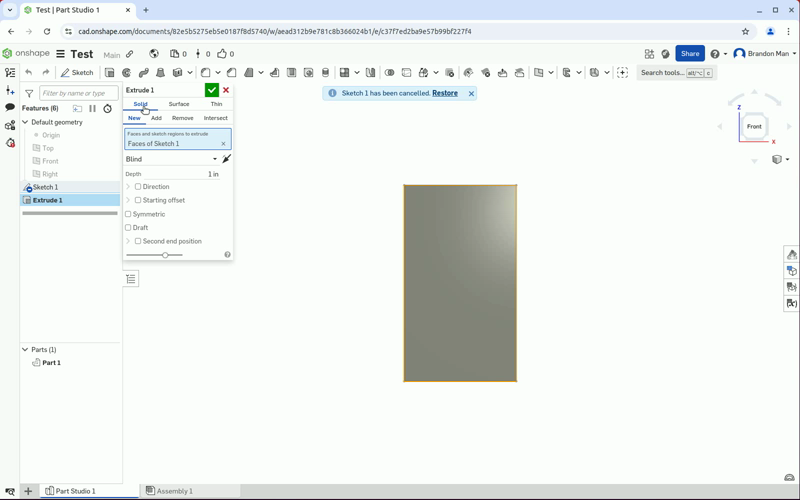
click(143, 106)
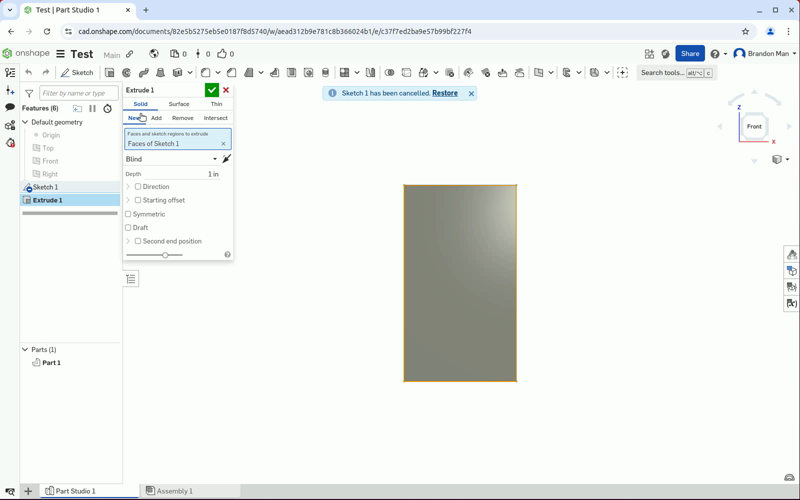
mouse_move(137, 120)
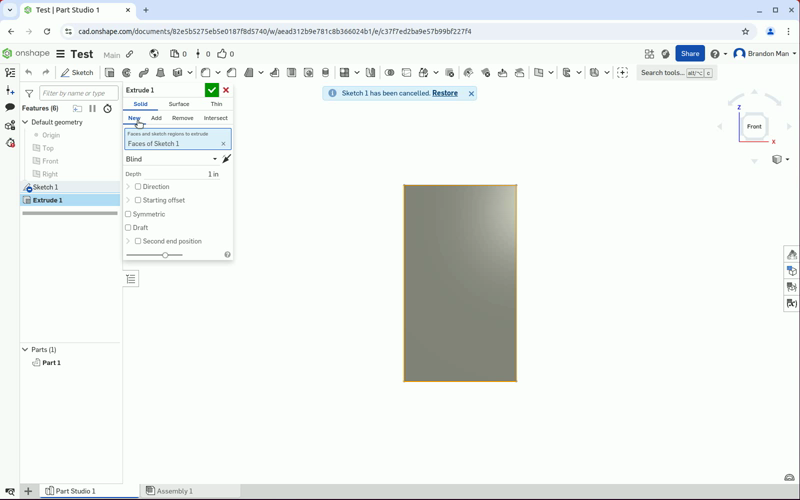
click(137, 120)
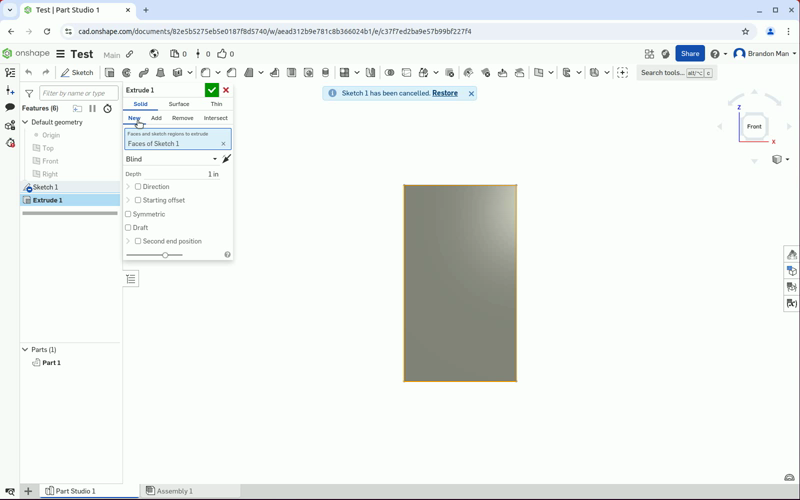
key(tab, 4)
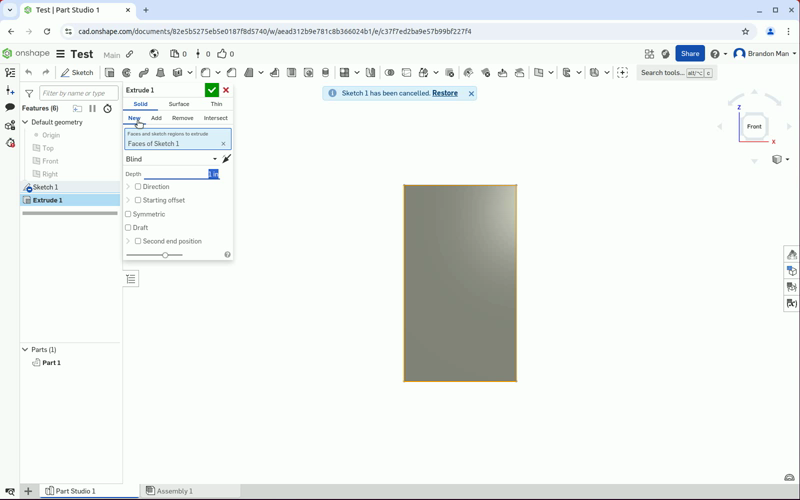
text(23.108)
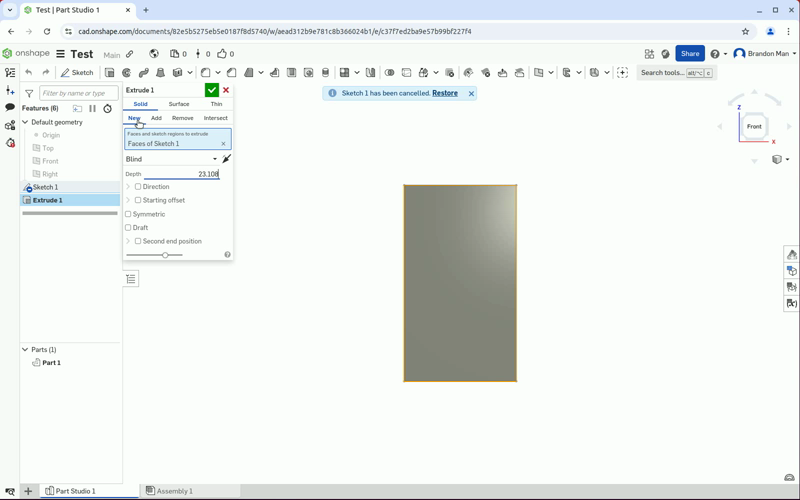
key(enter)
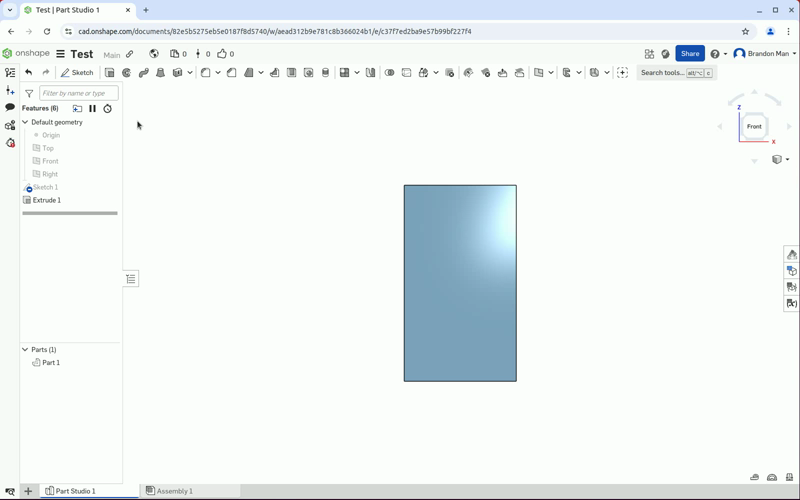
key(shift+h)
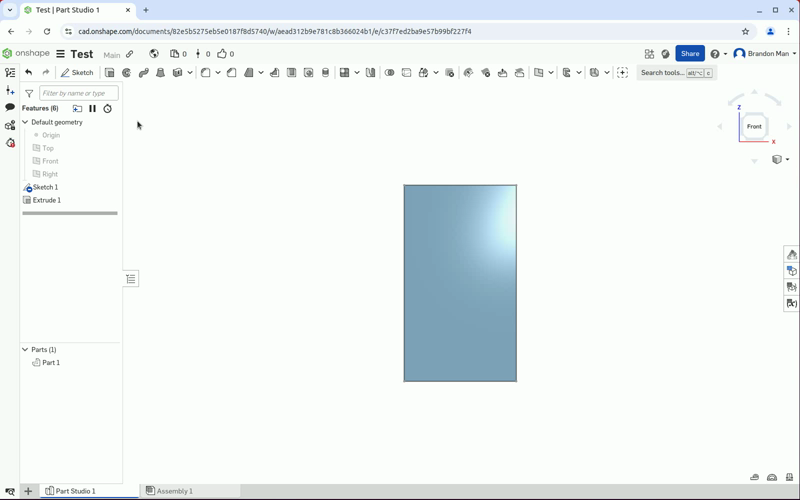
key(shift+h)
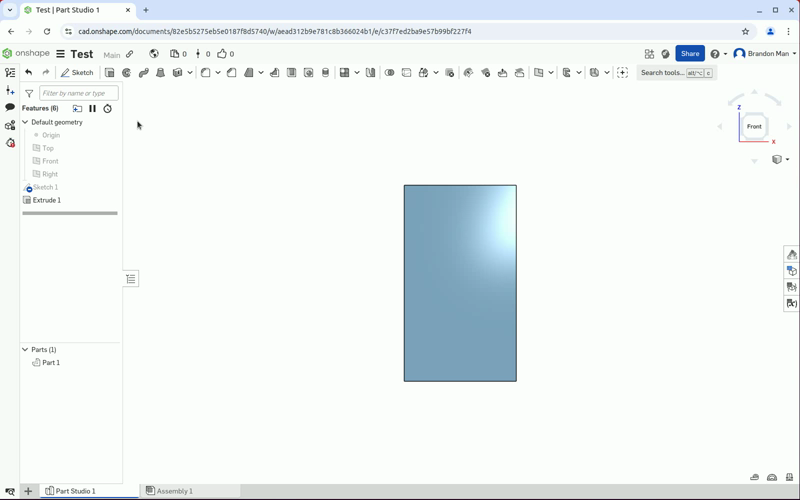
mouse_move(73, 189)
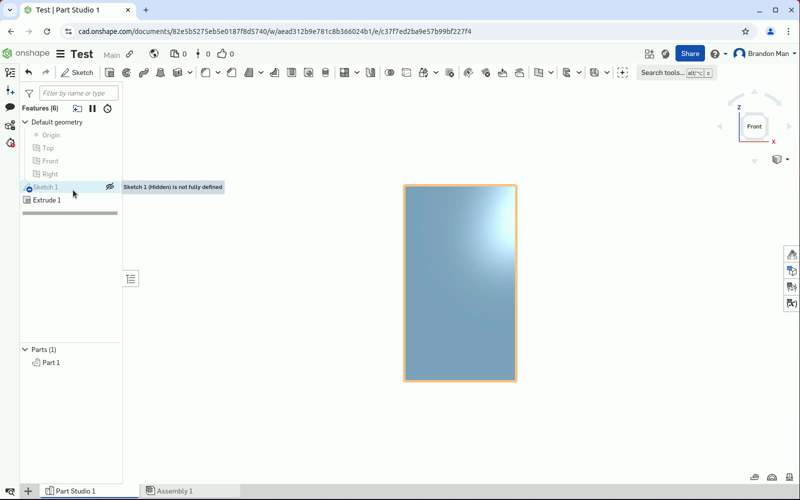
click(73, 189)
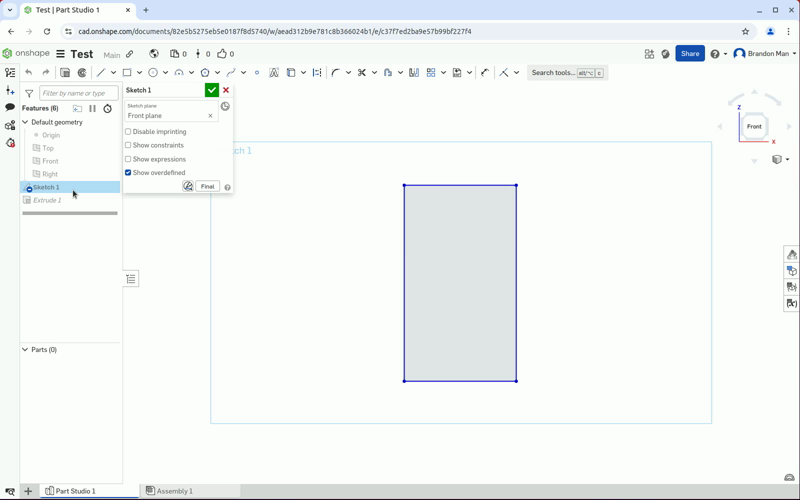
mouse_move(229, 92)
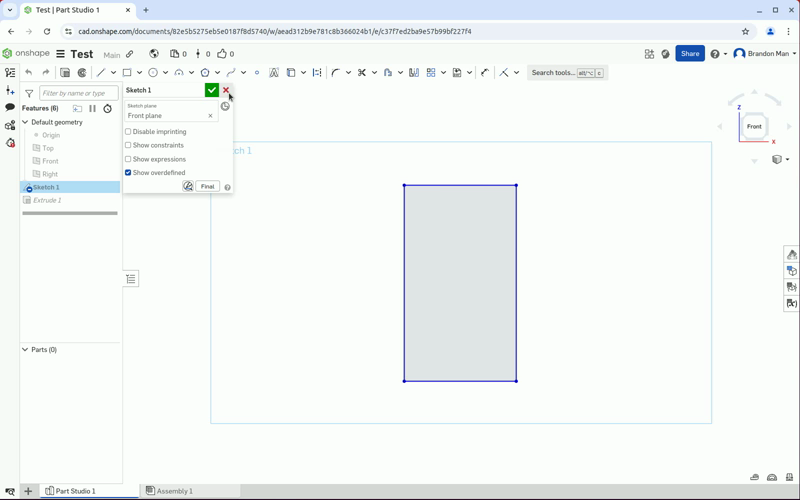
click(229, 92)
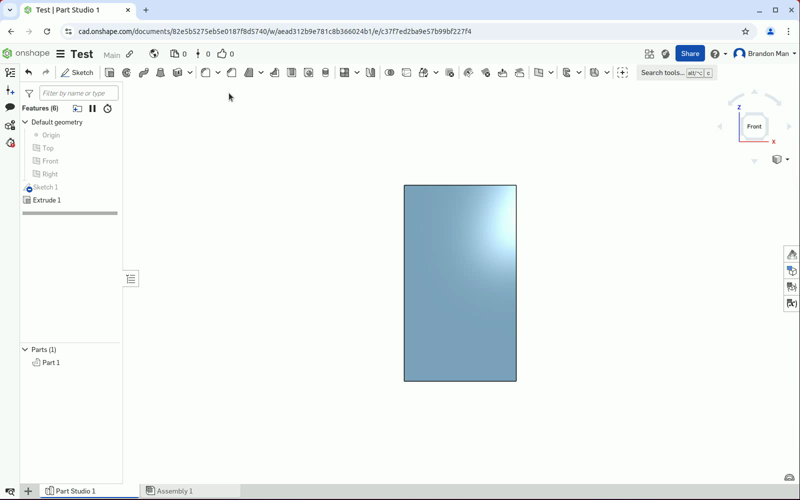
mouse_move(73, 352)
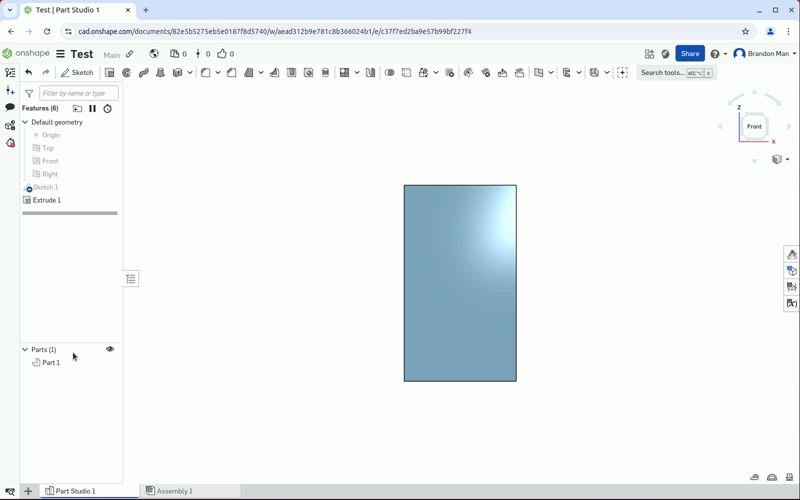
key(y)
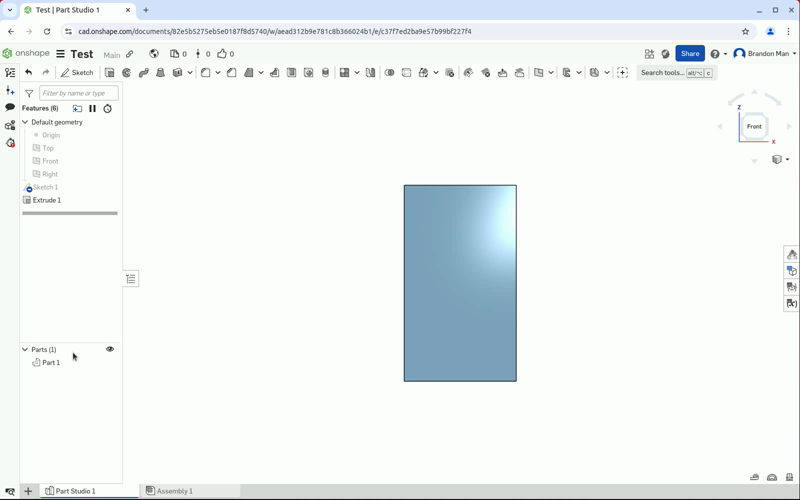
key(shift+p)
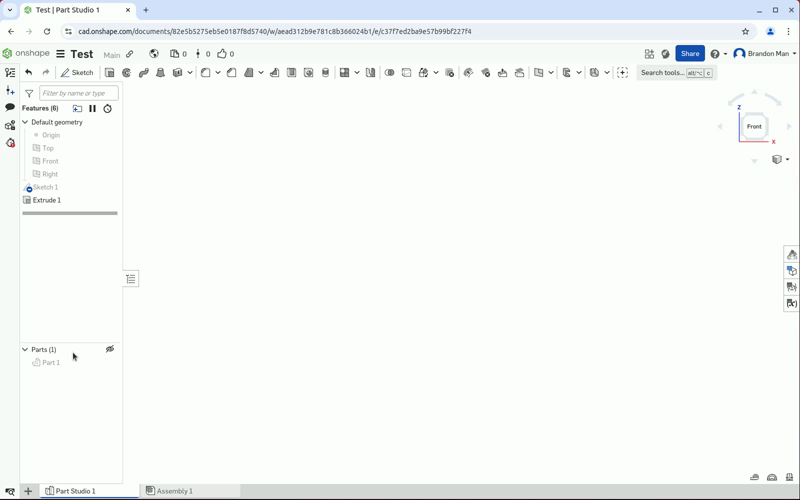
key(space)
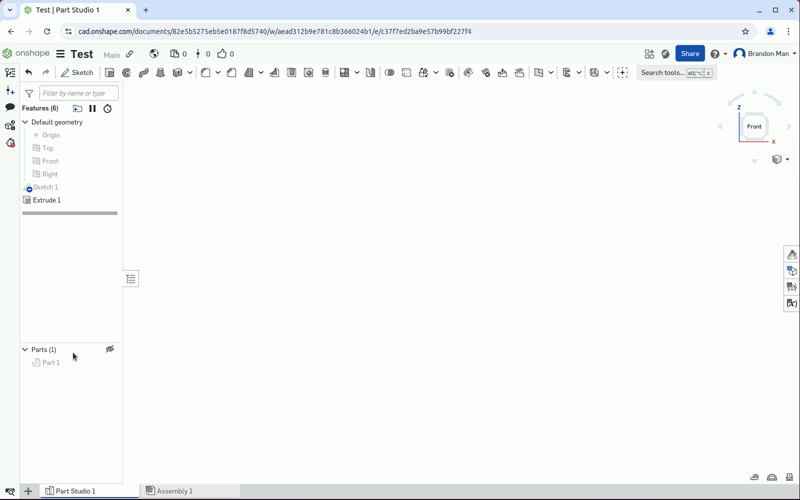
key_down(shift)
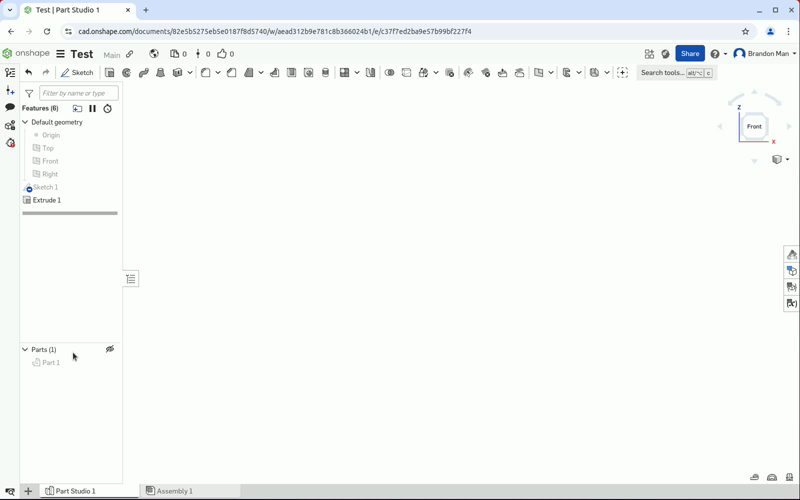
key(down)
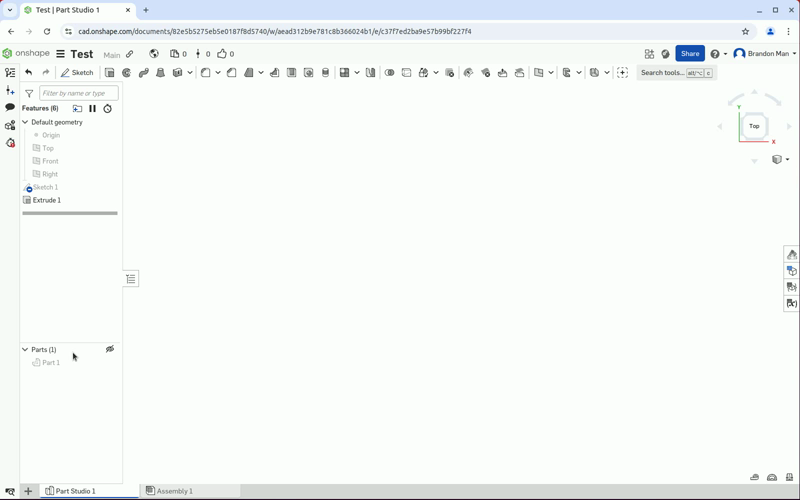
key_up(shift)
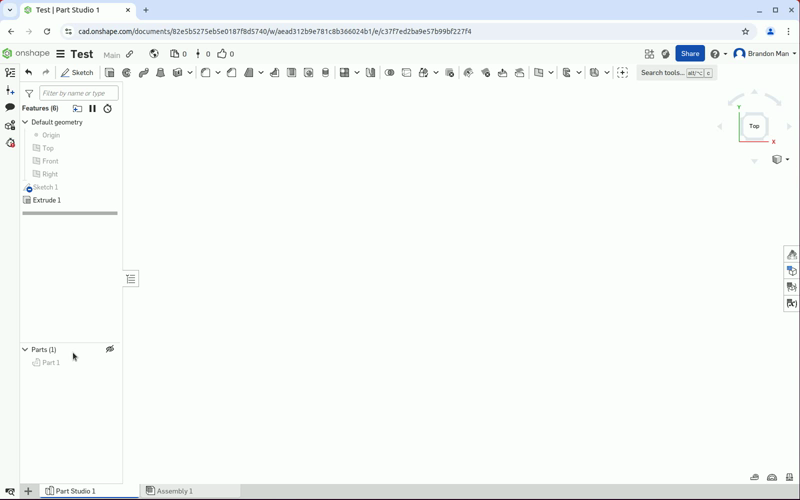
mouse_move(73, 352)
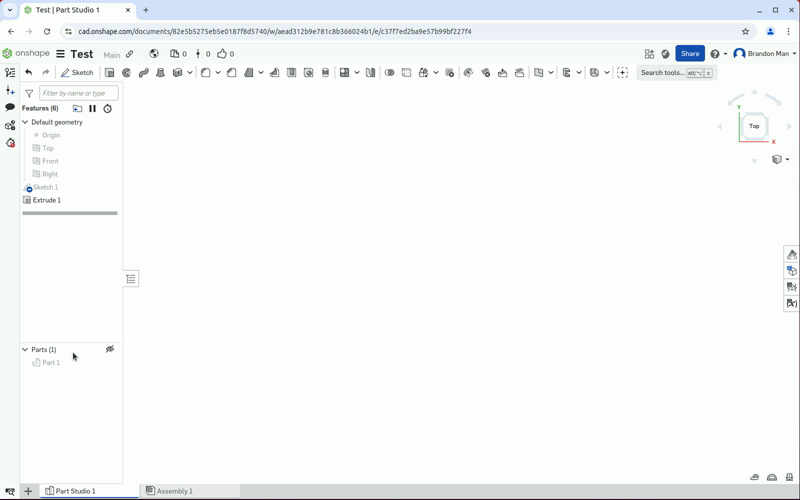
key(shift+y)
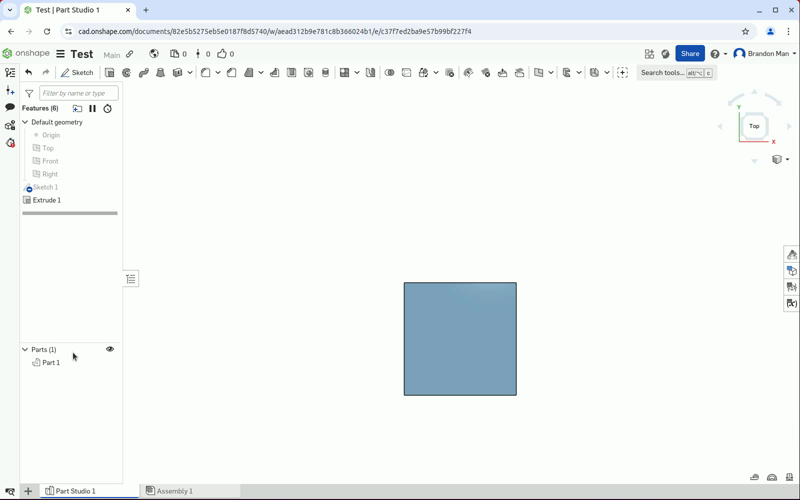
mouse_move(541, 75)
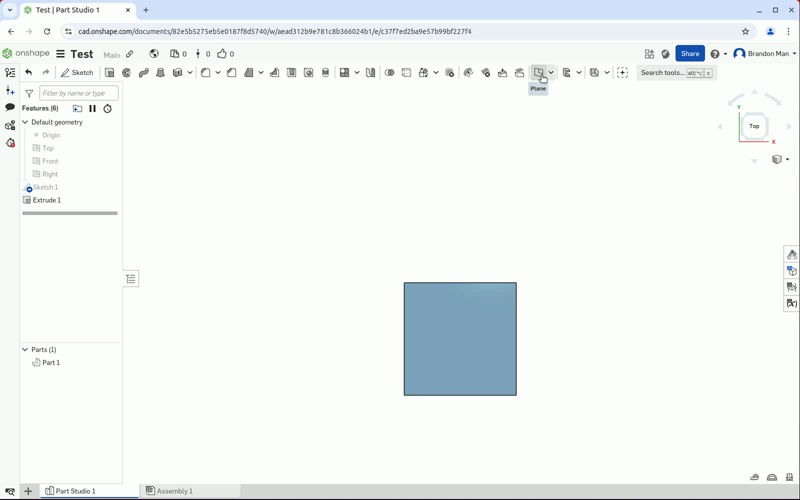
click(541, 75)
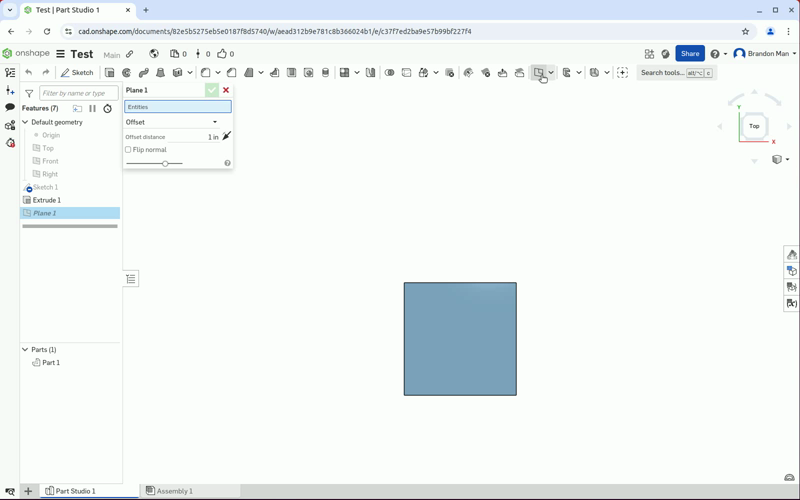
mouse_move(73, 150)
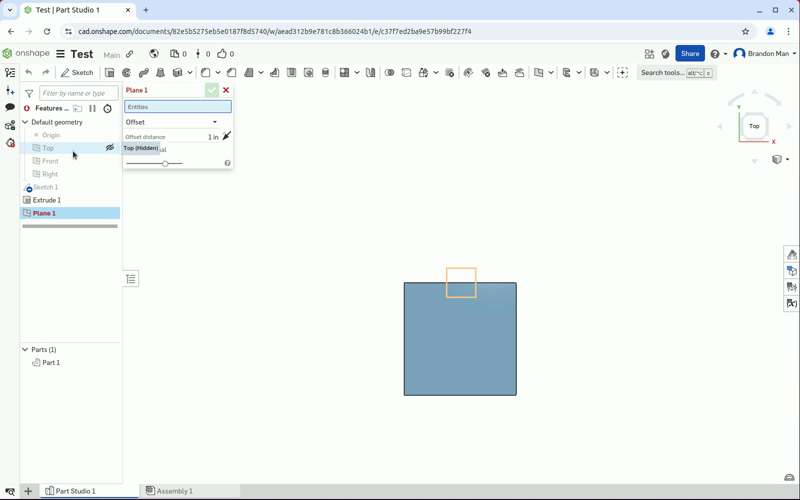
click(73, 150)
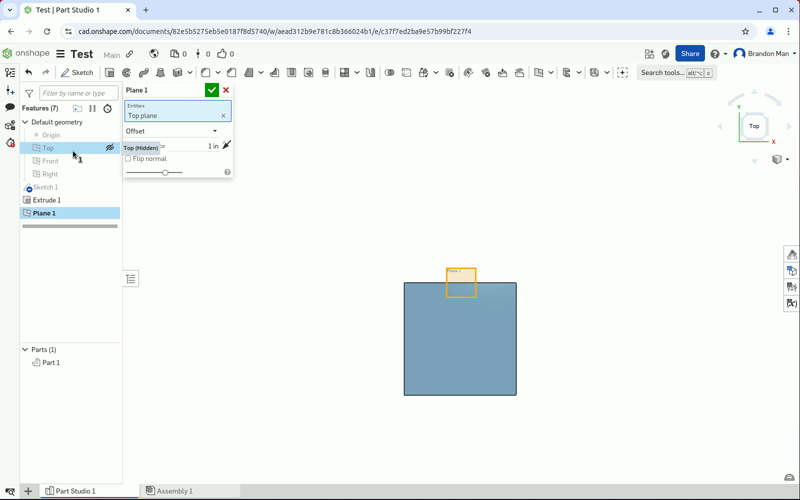
key(tab, 2)
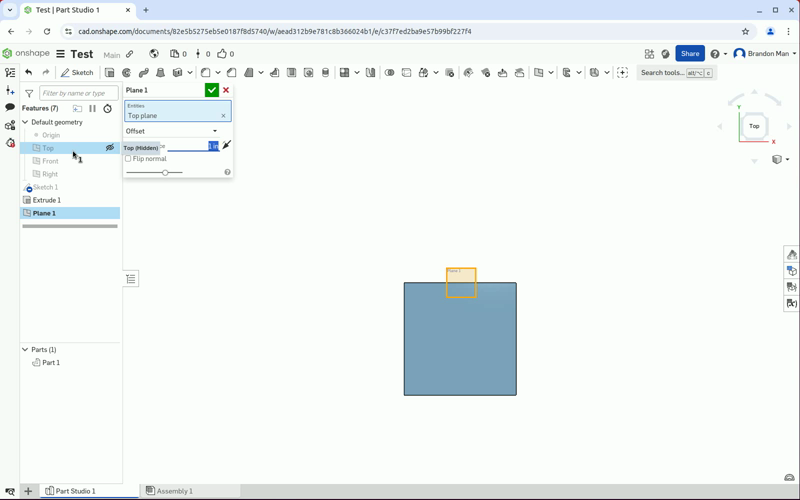
text(20.212)
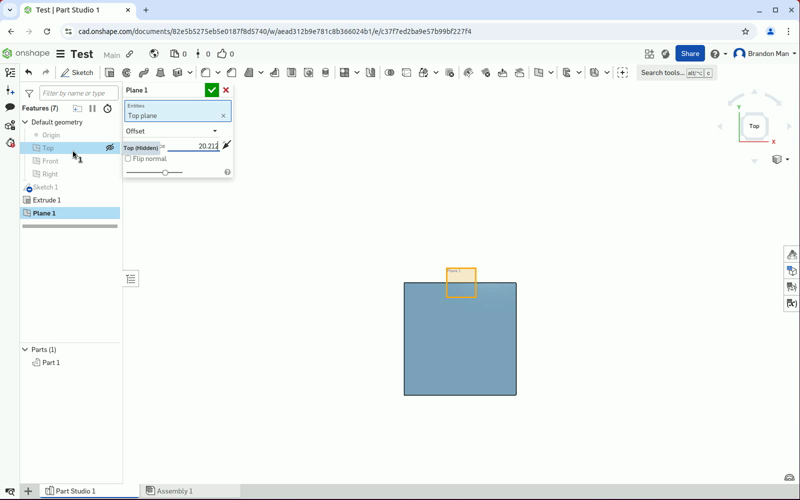
key(enter, 2)
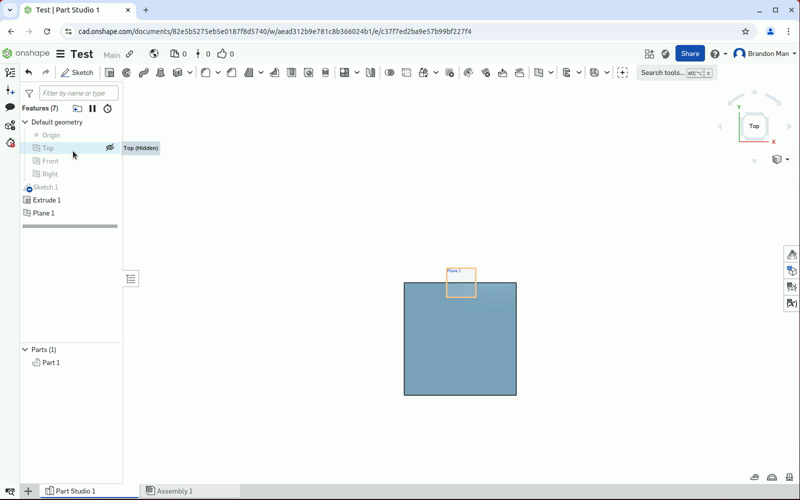
key(shift+s)
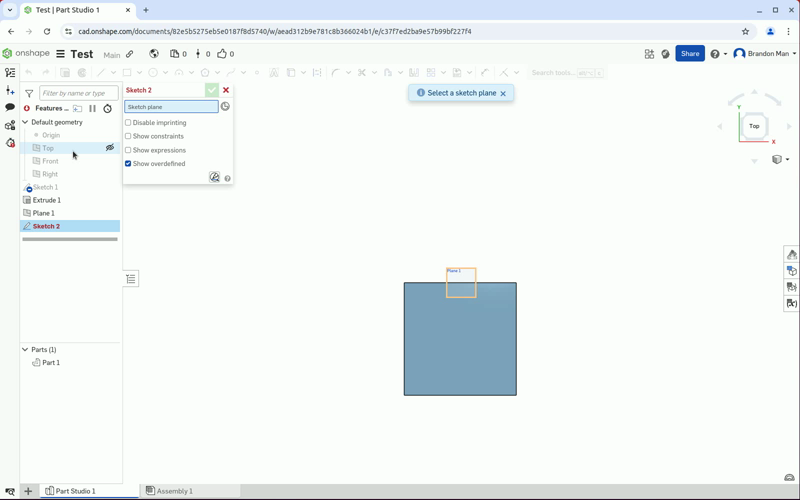
mouse_move(73, 215)
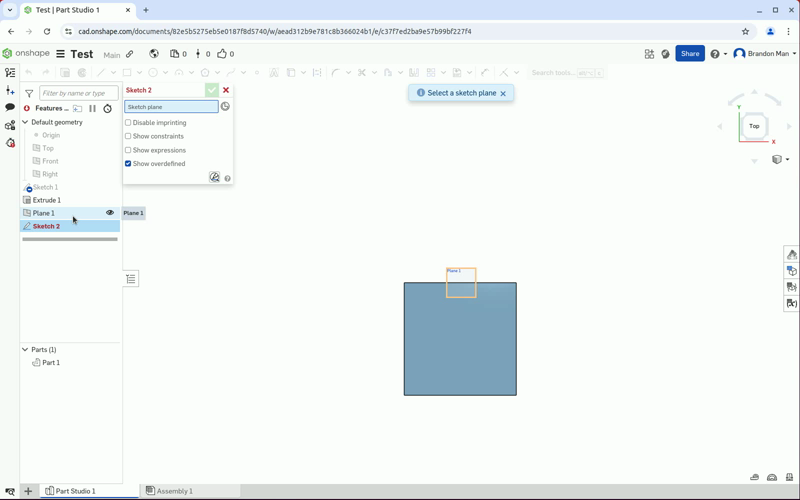
click(73, 215)
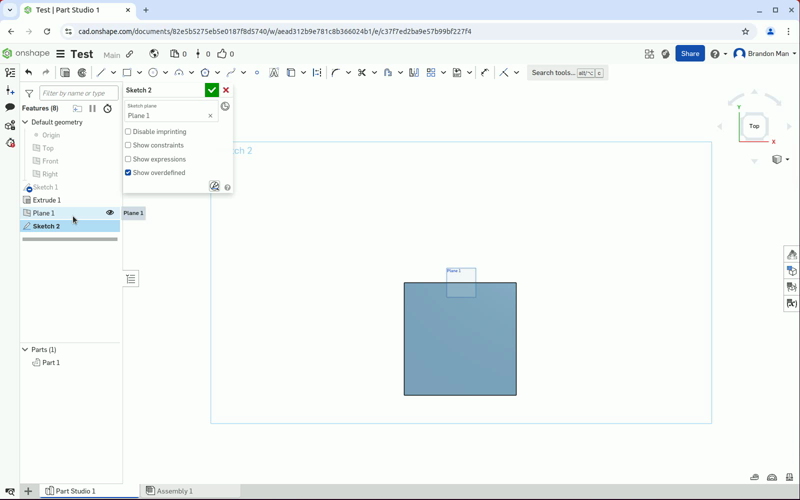
mouse_move(73, 352)
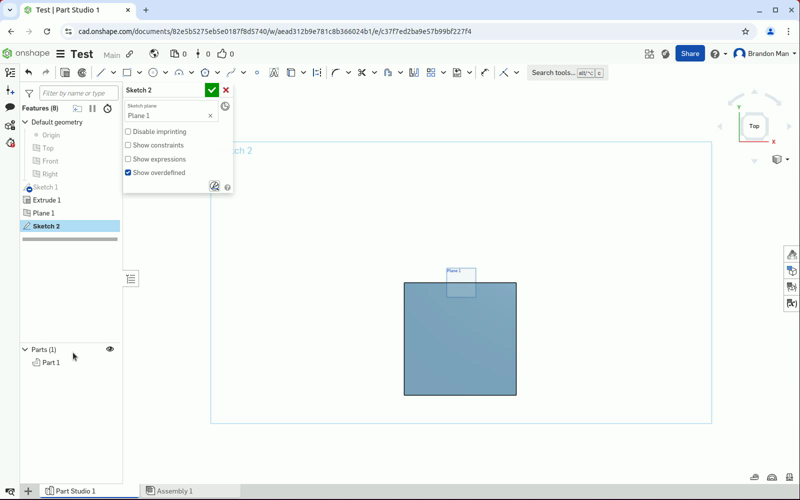
key(y)
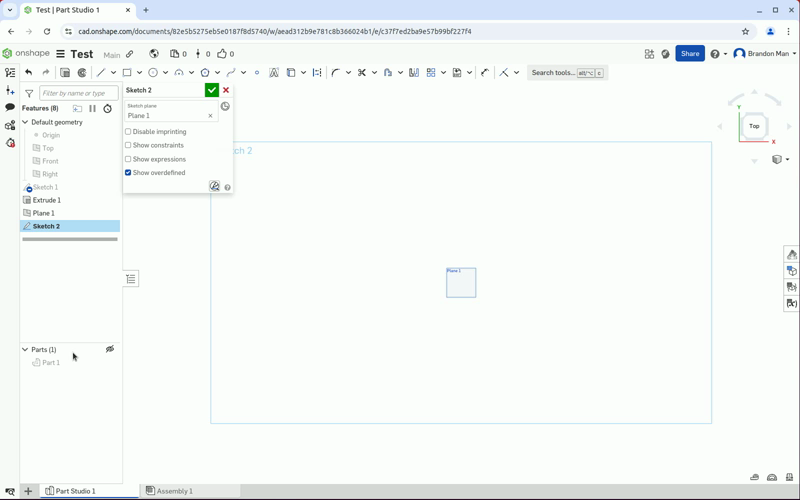
key(l)
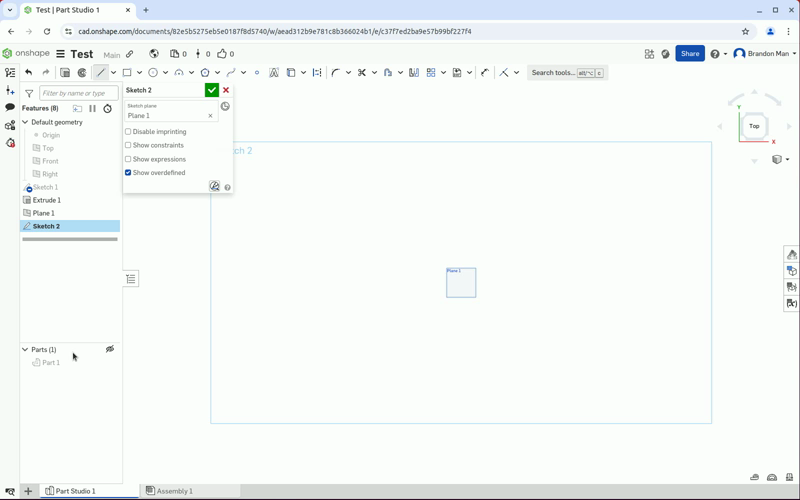
key_down(shift)
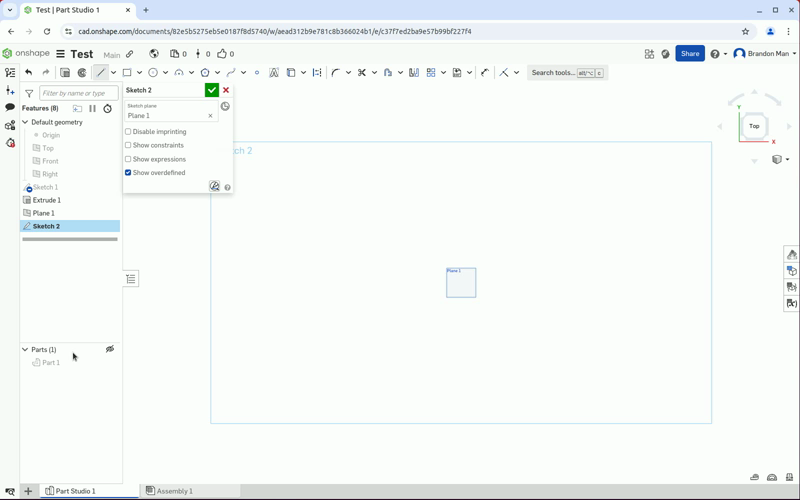
mouse_move(411, 388)
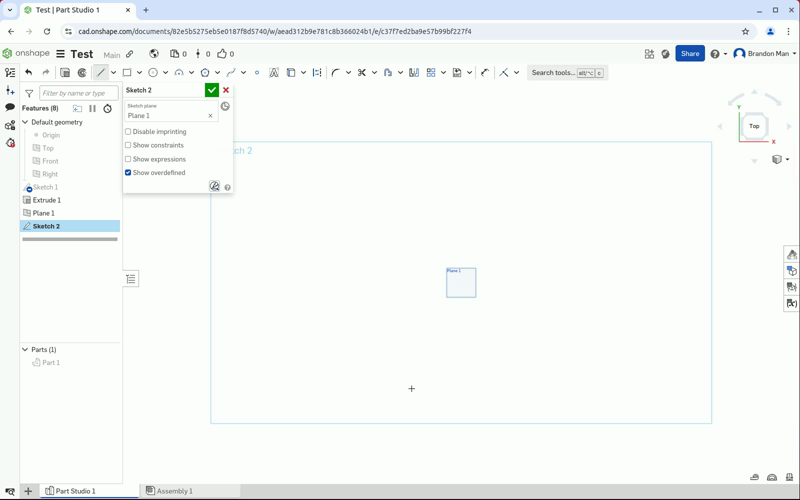
click(411, 388)
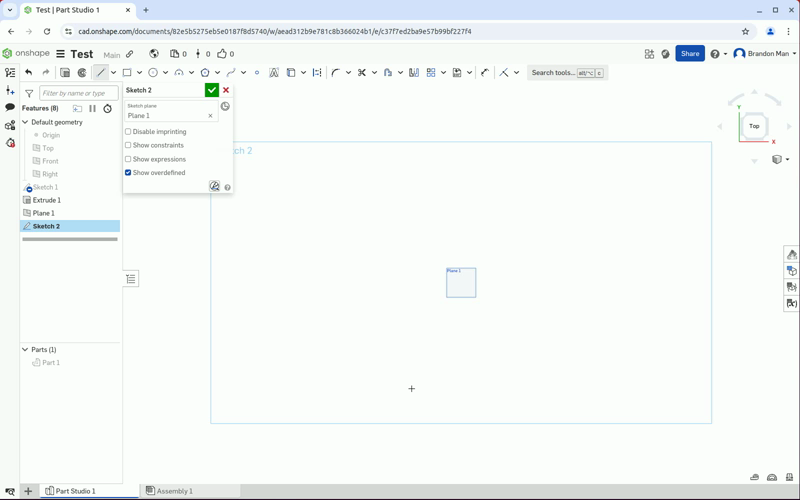
key_up(shift)
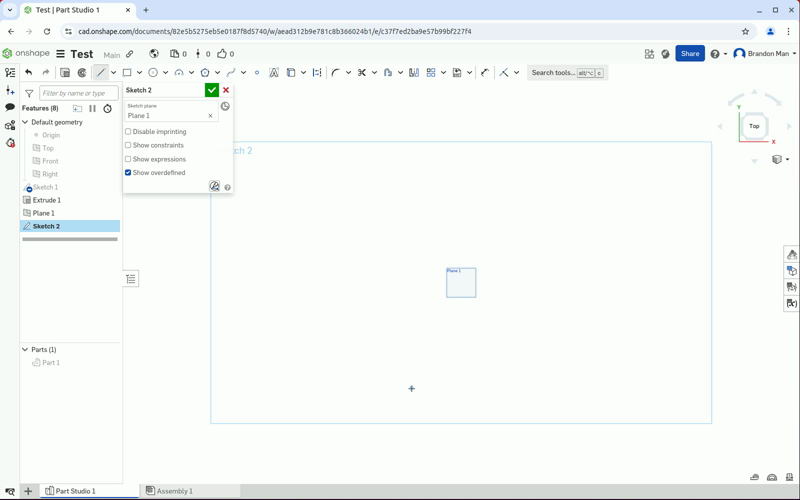
key_down(shift)
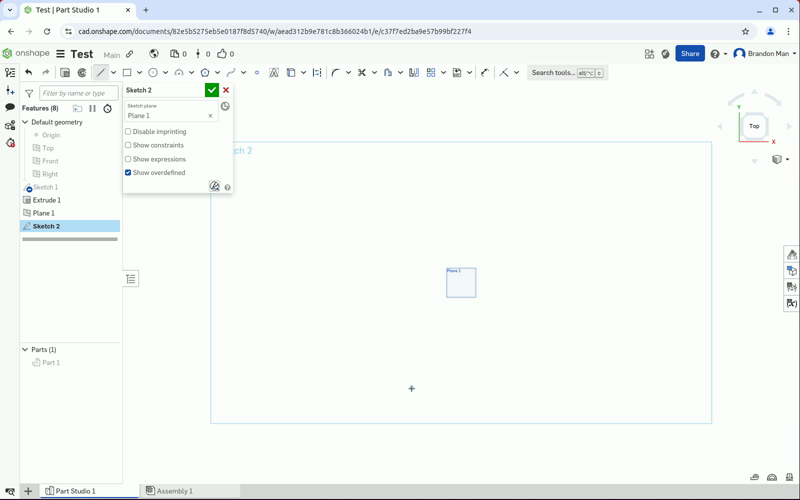
mouse_move(510, 388)
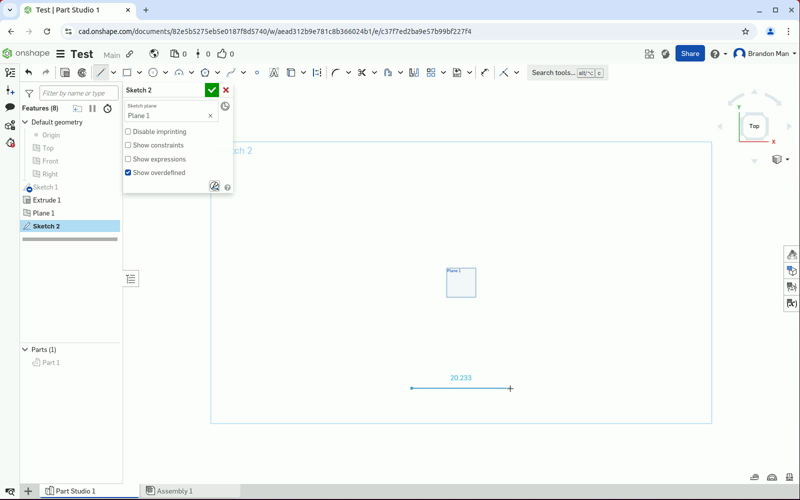
click(510, 388)
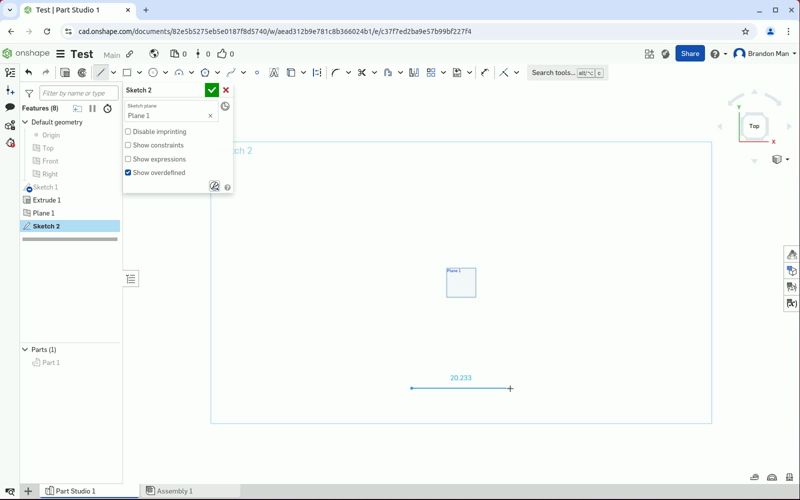
key_up(shift)
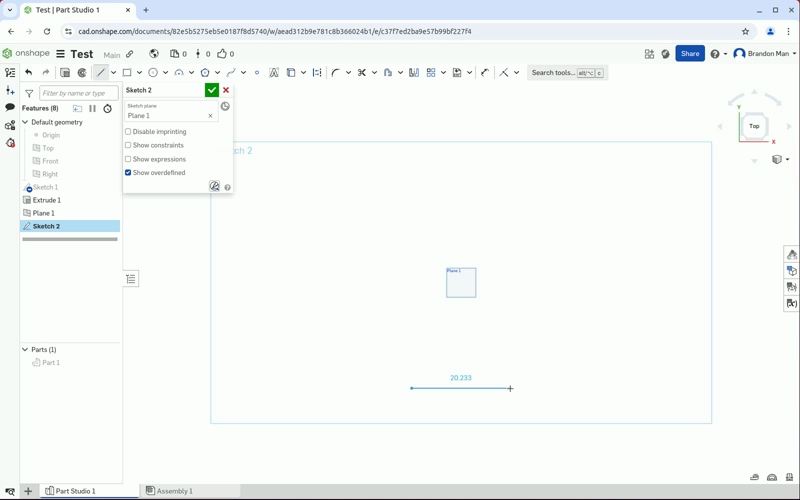
key_down(shift)
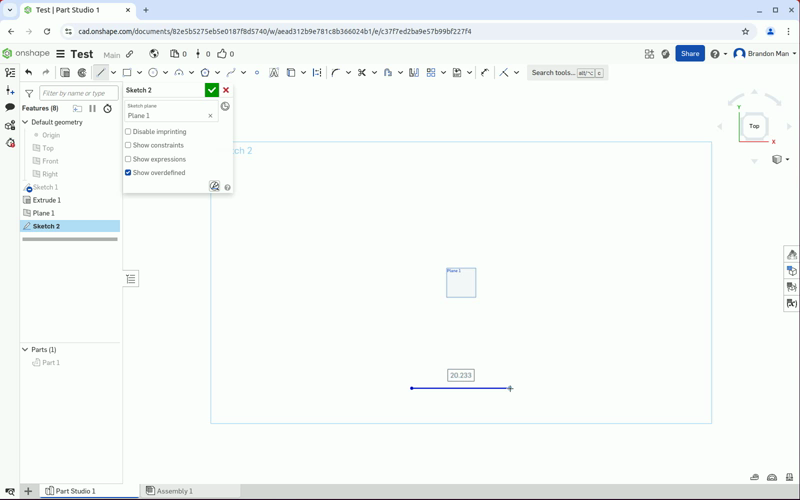
mouse_move(510, 289)
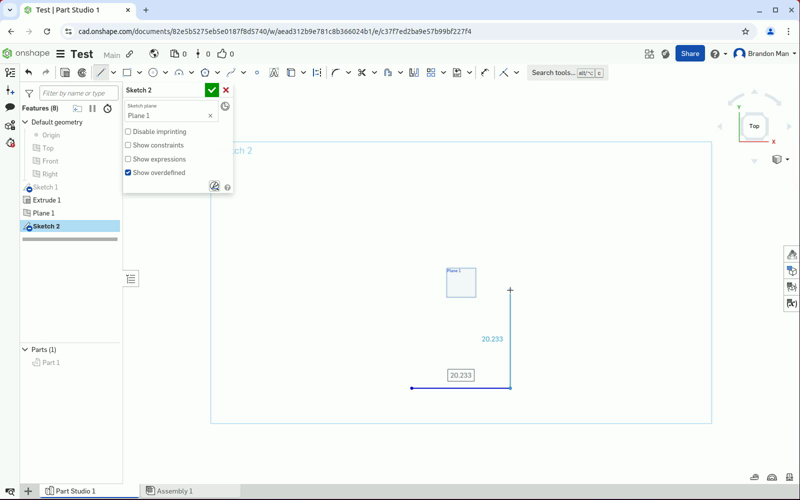
click(510, 289)
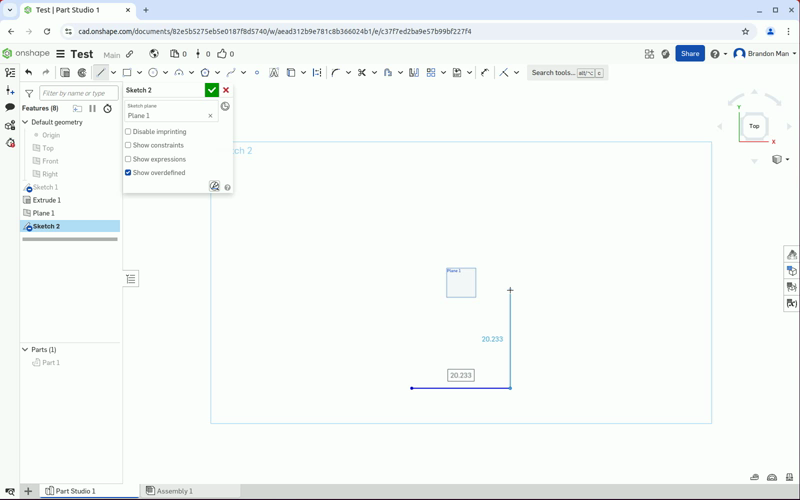
key_up(shift)
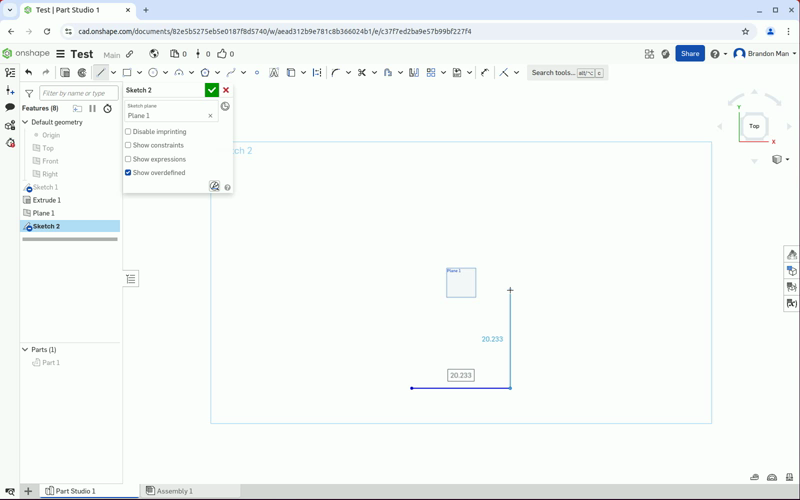
key_down(shift)
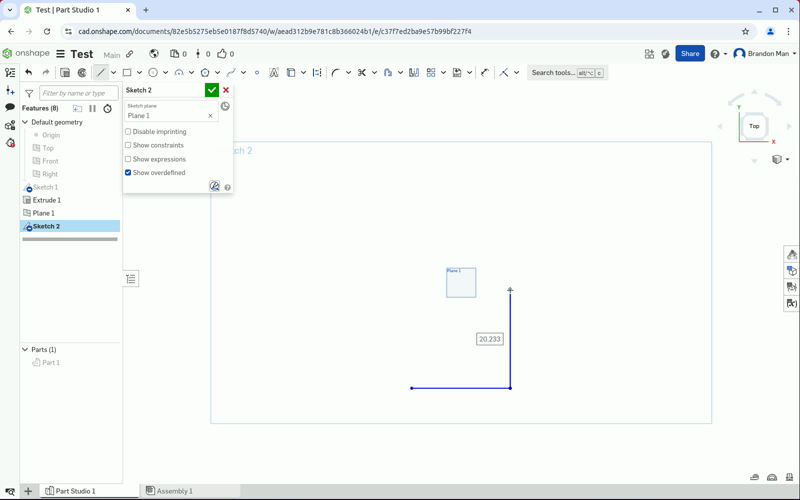
mouse_move(411, 289)
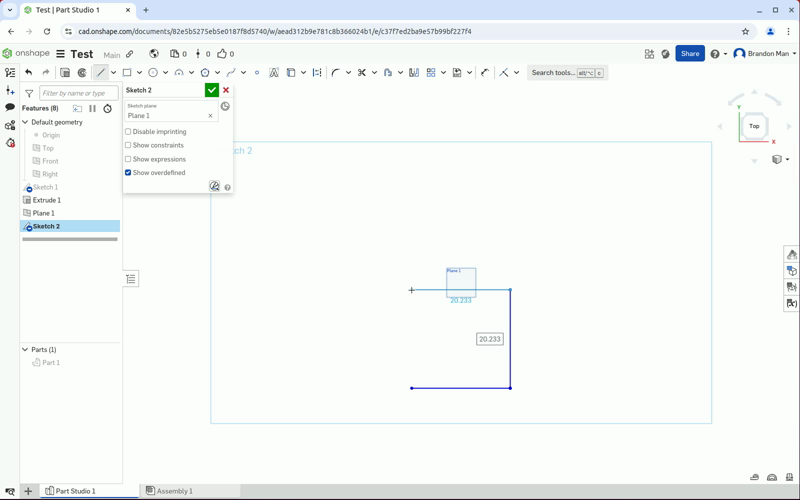
click(411, 289)
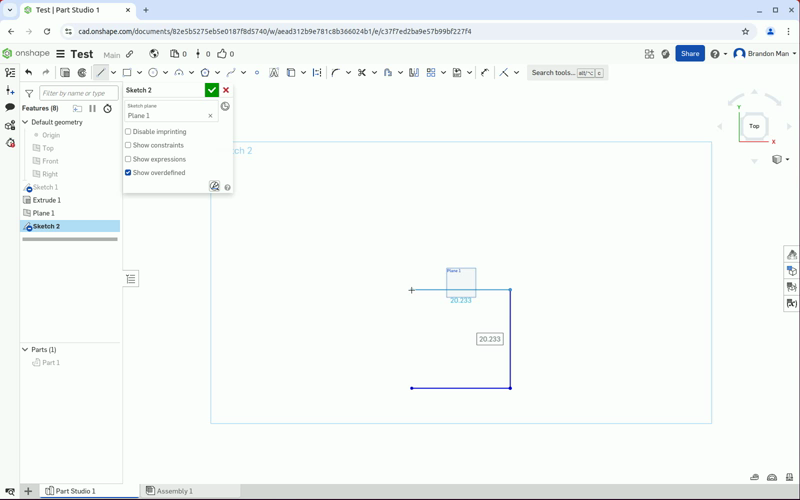
key_up(shift)
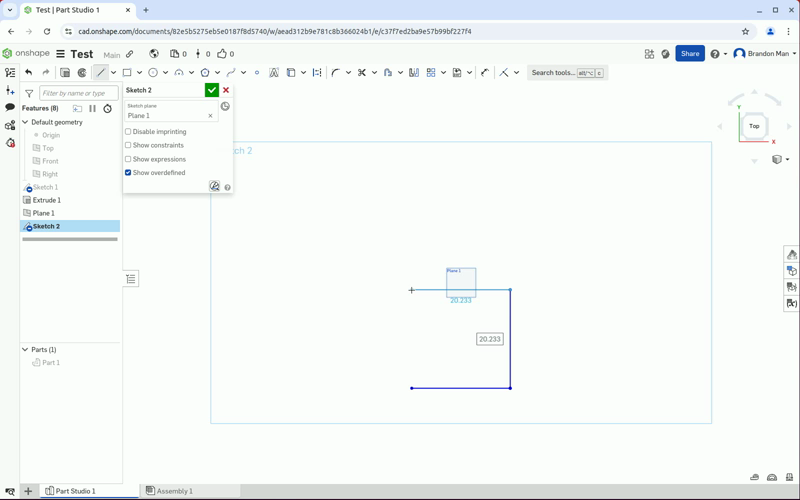
key_down(shift)
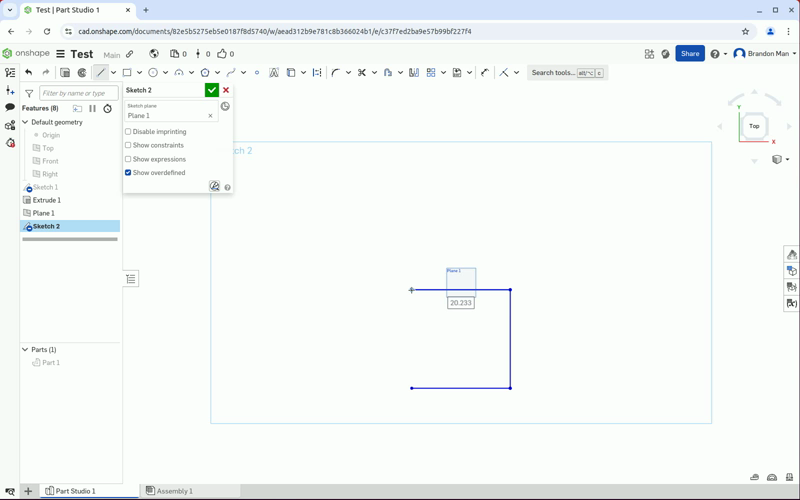
mouse_move(411, 388)
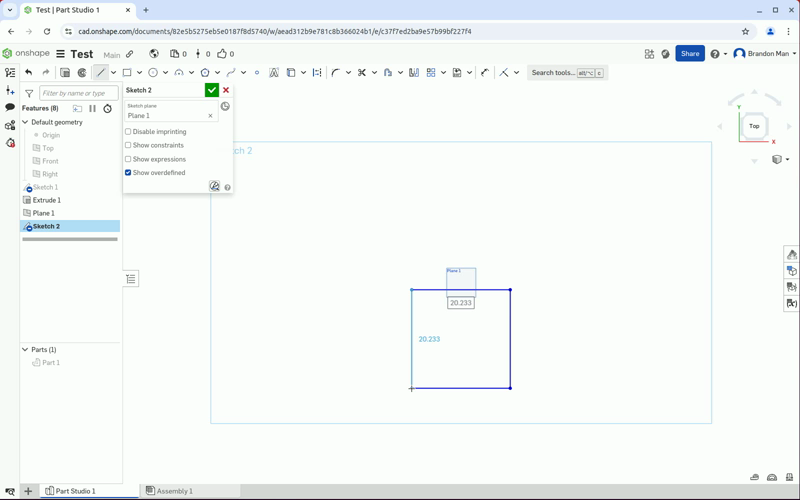
key_up(shift)
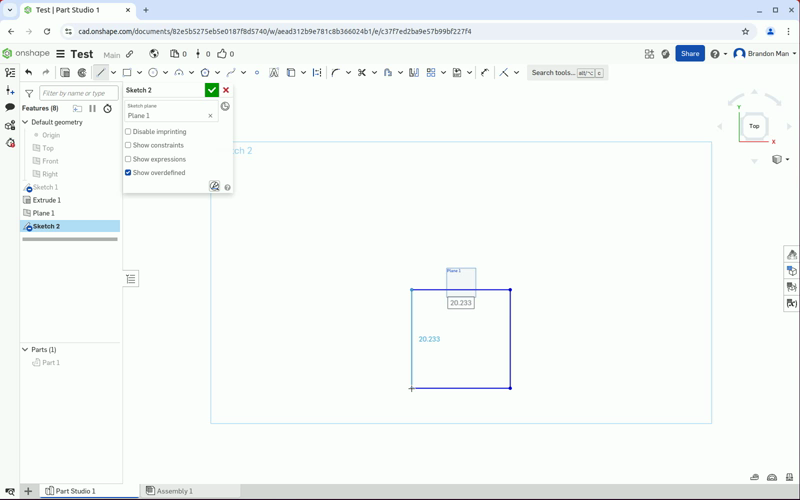
click(411, 388)
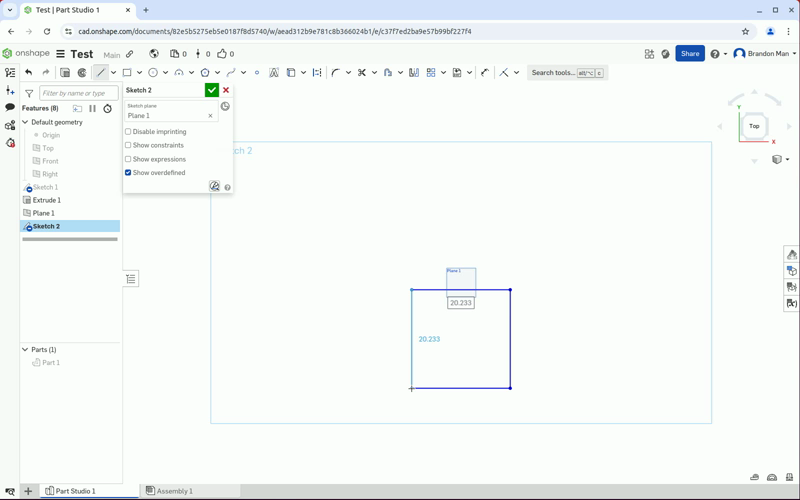
key(esc)
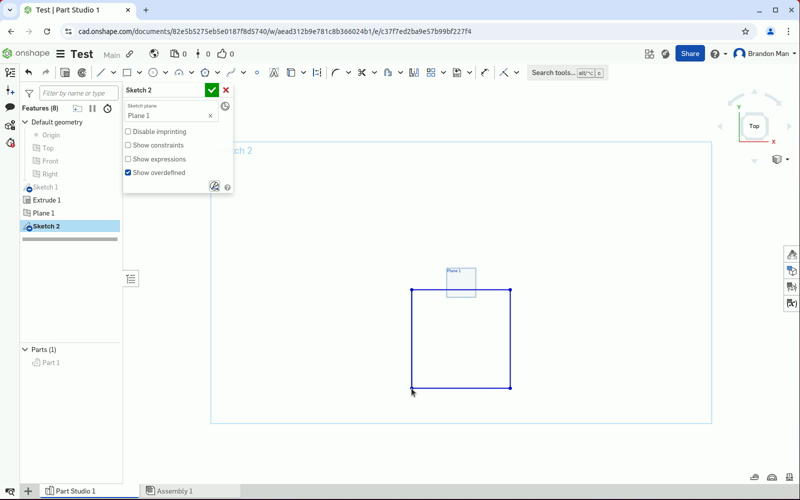
mouse_move(467, 351)
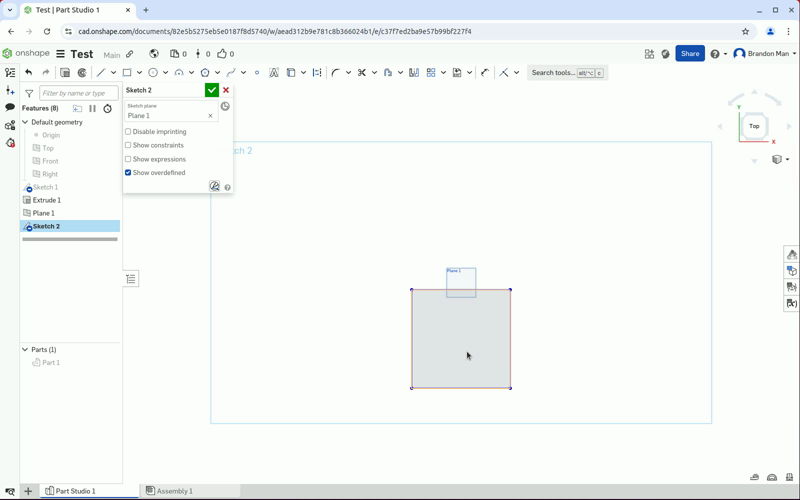
click(467, 351)
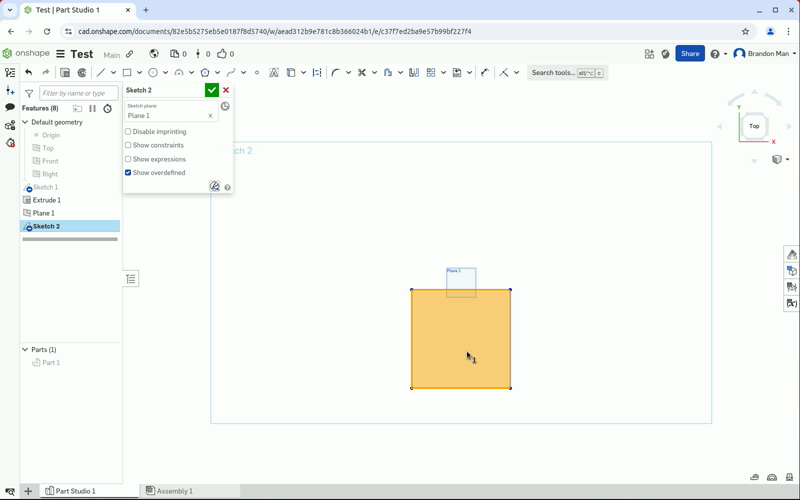
mouse_move(73, 352)
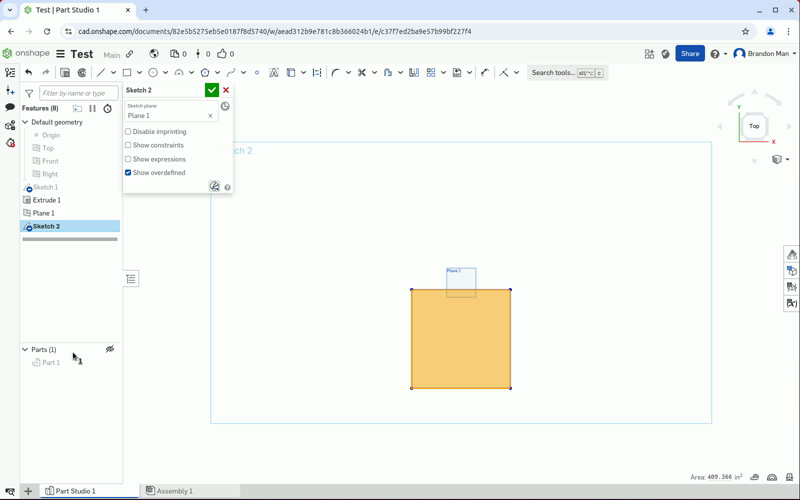
key(shift+y)
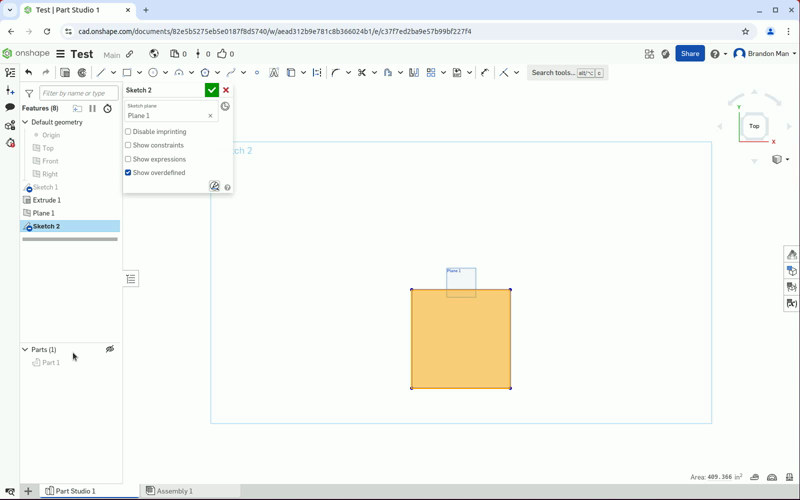
key(shift+e)
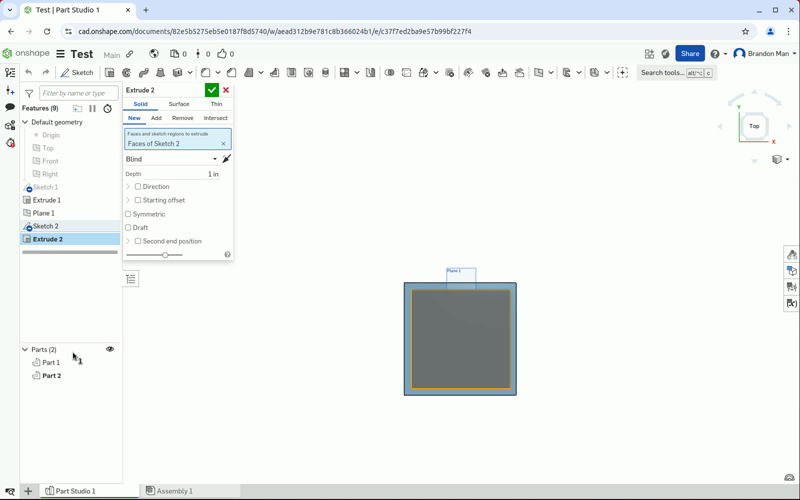
mouse_move(143, 106)
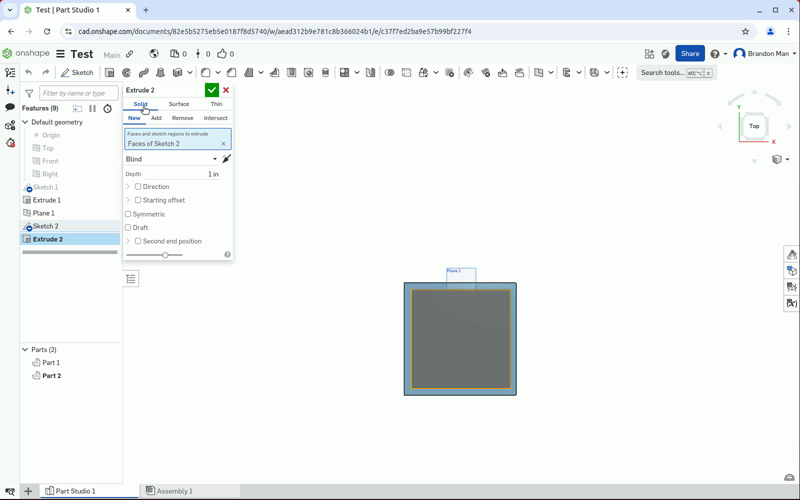
click(143, 106)
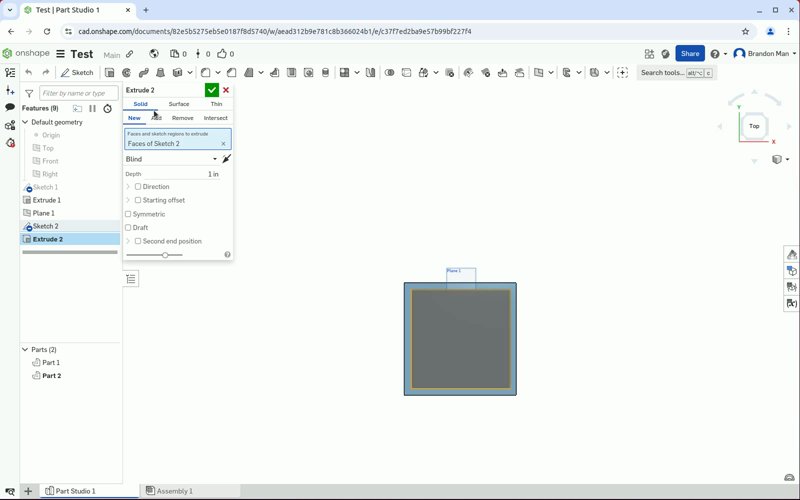
mouse_move(186, 120)
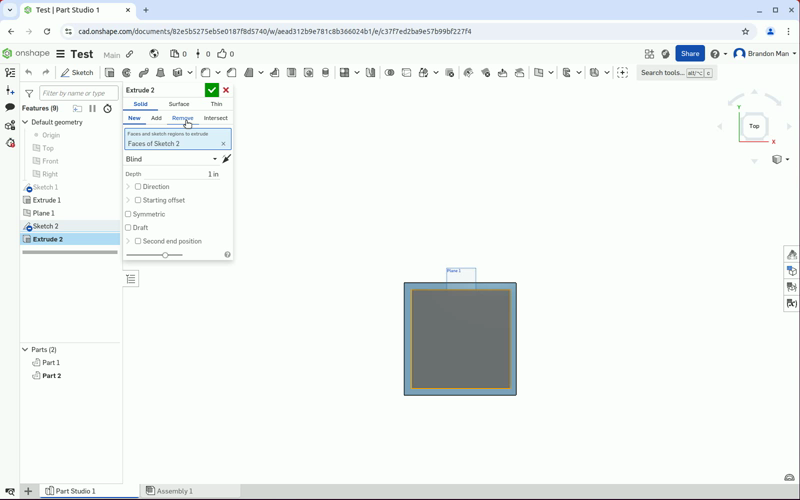
click(186, 120)
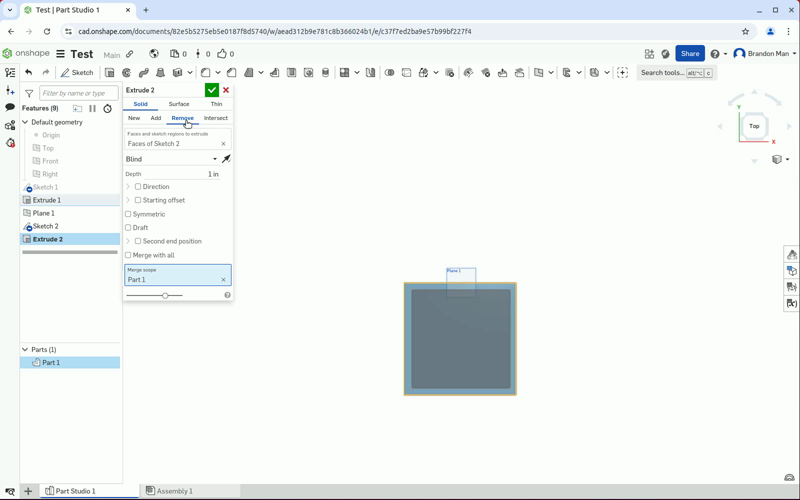
key(tab, 4)
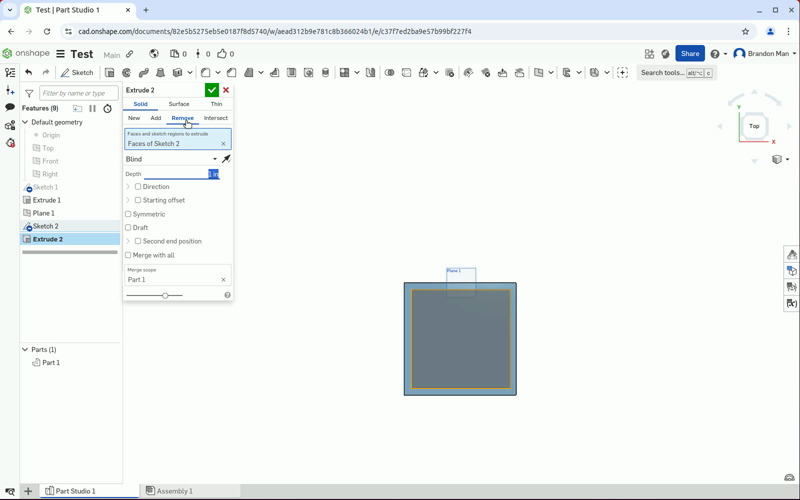
text(30.811)
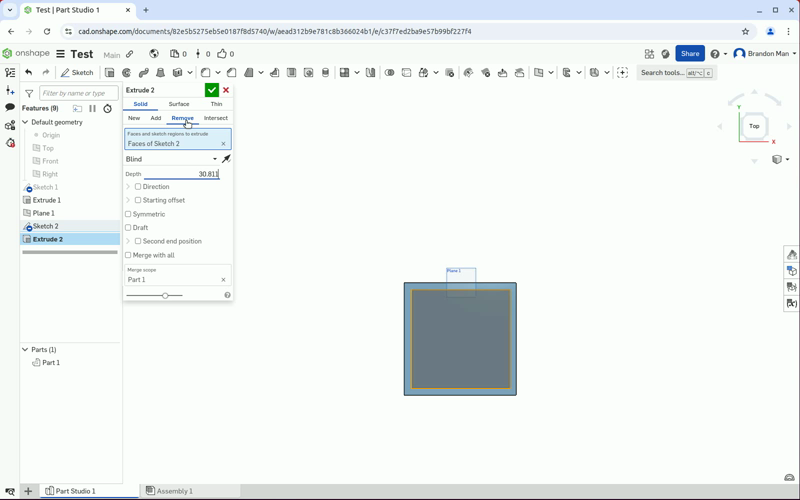
key(tab, 6)
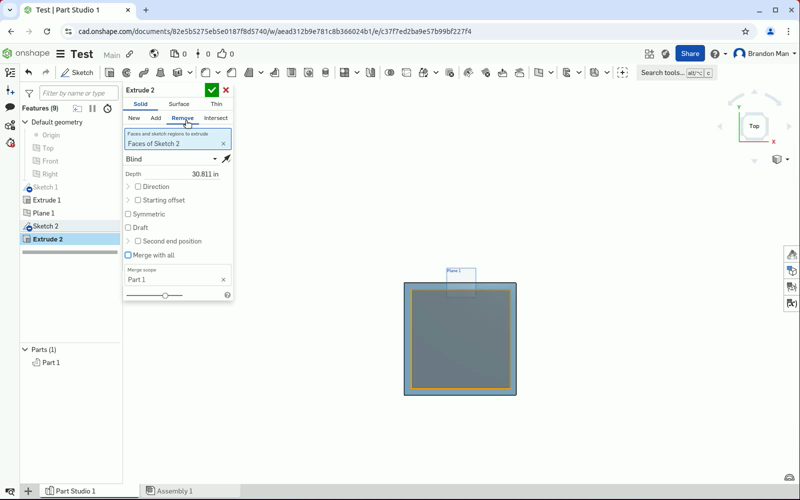
key(space)
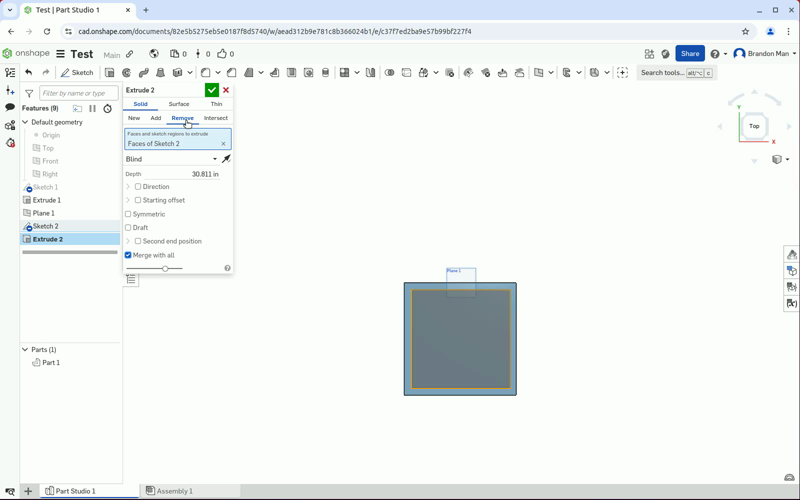
key(enter)
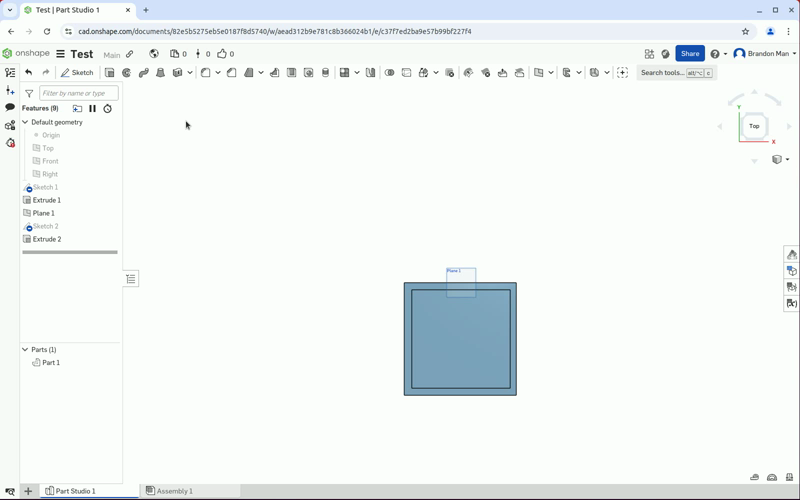
key(shift+h)
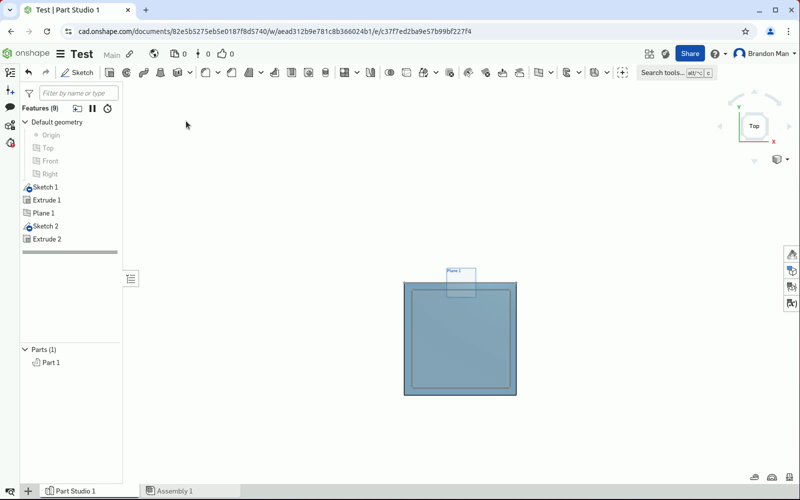
key(shift+h)
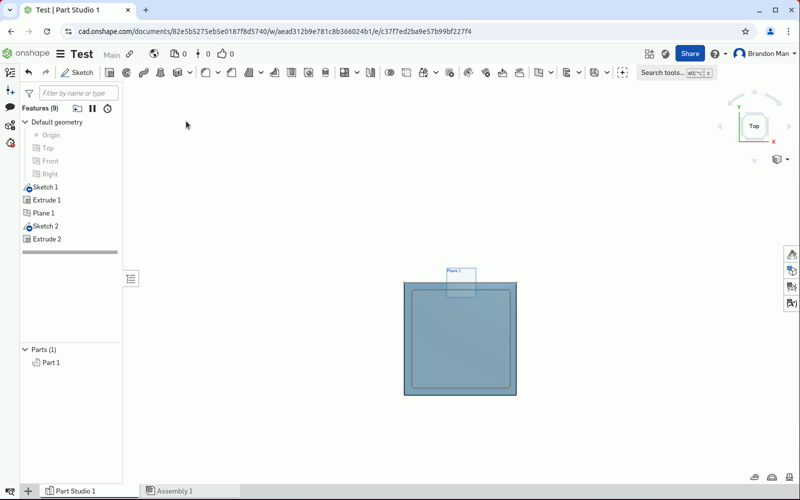
key(shift+7)
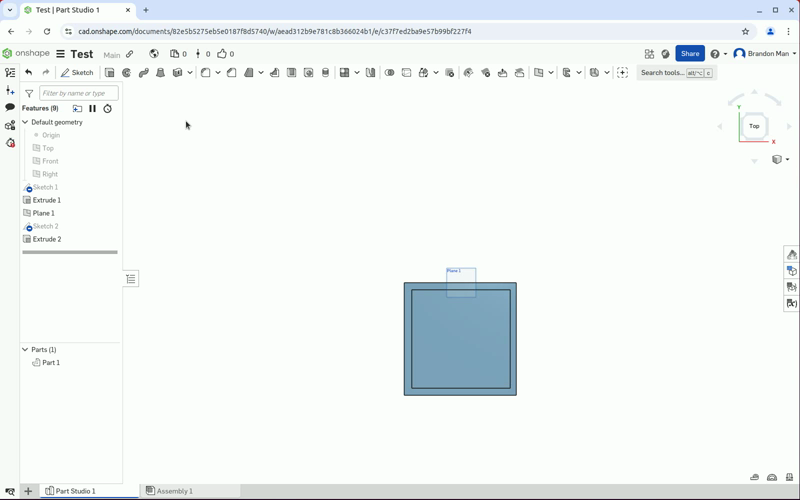
key(up, 3)
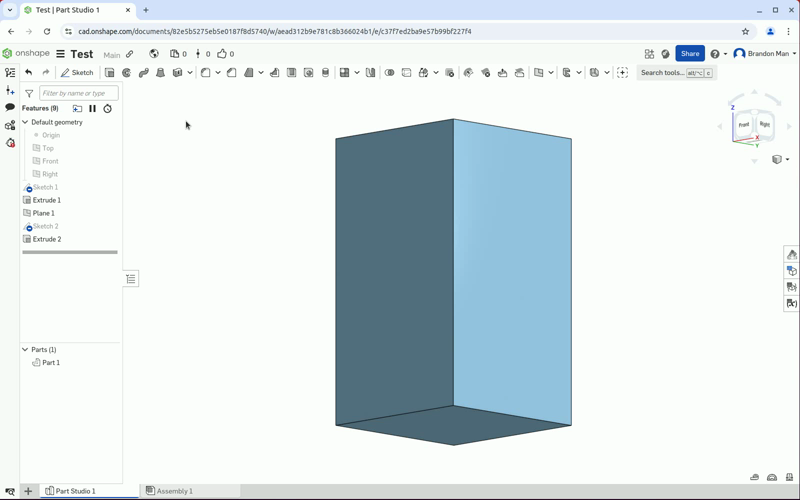
key(left, 3)
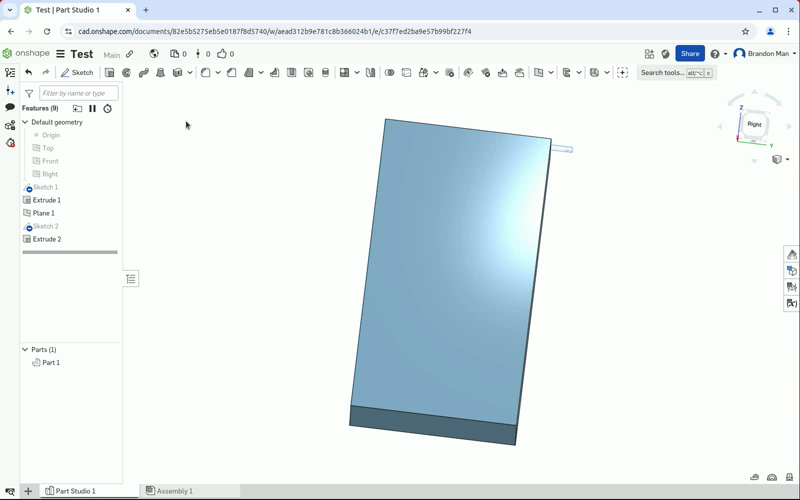
key(right, 3)
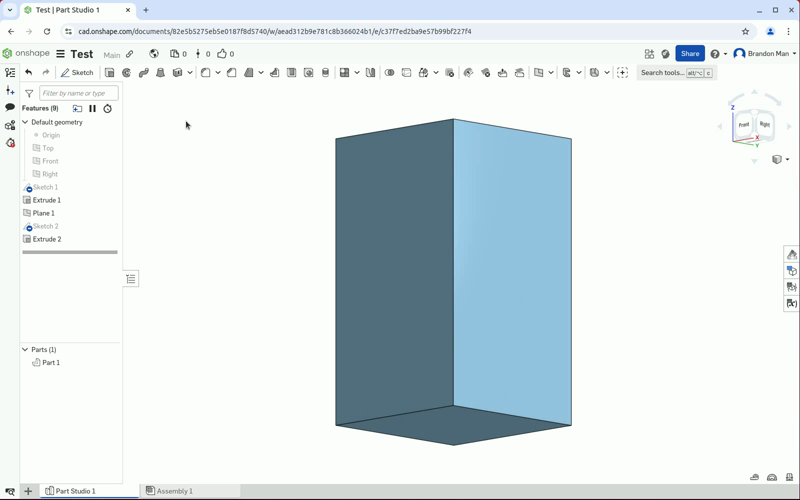
key(down, 3)
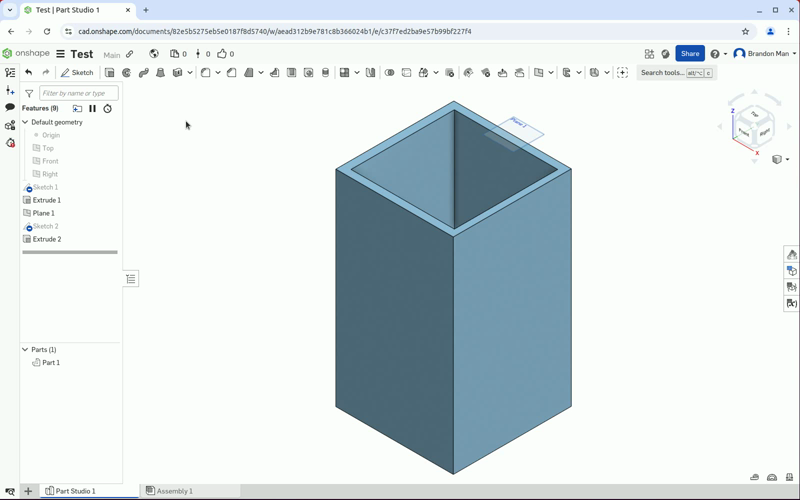
mouse_move(73, 189)
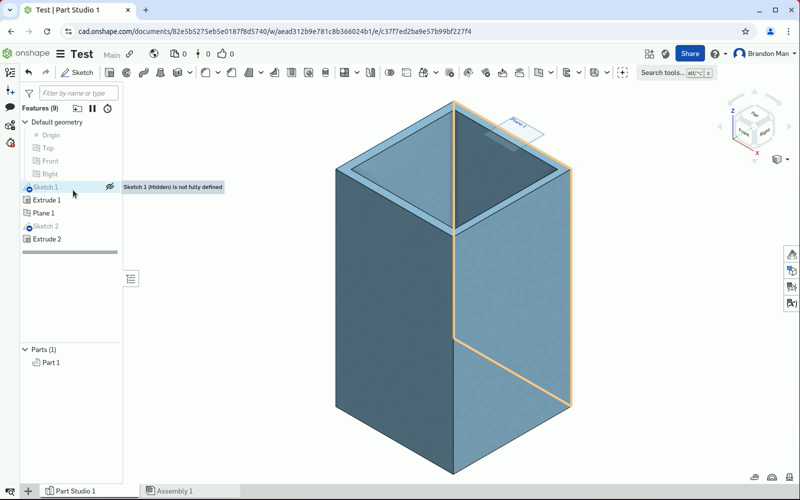
click(73, 189)